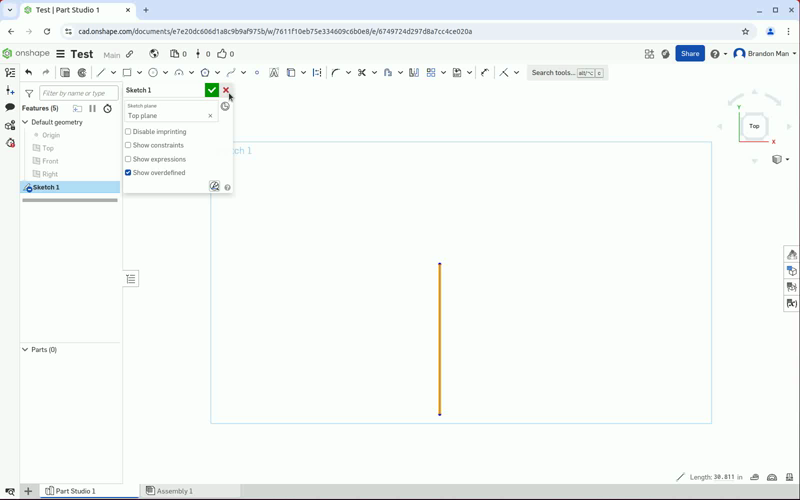
key(shift+h)
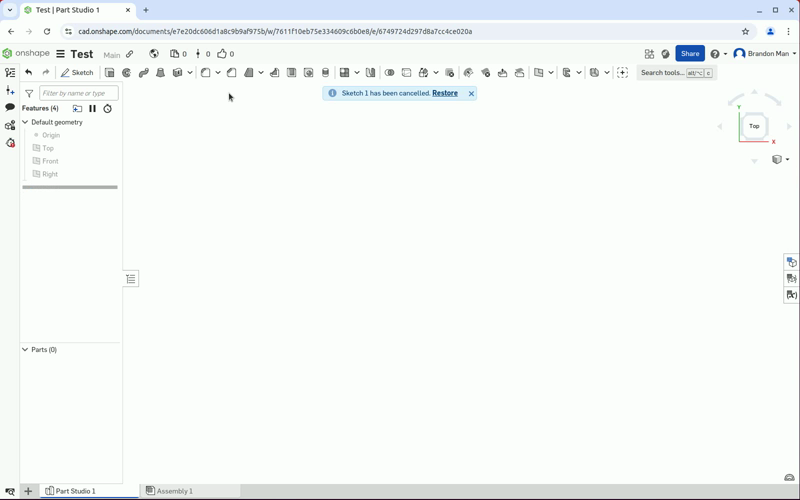
mouse_move(73, 352)
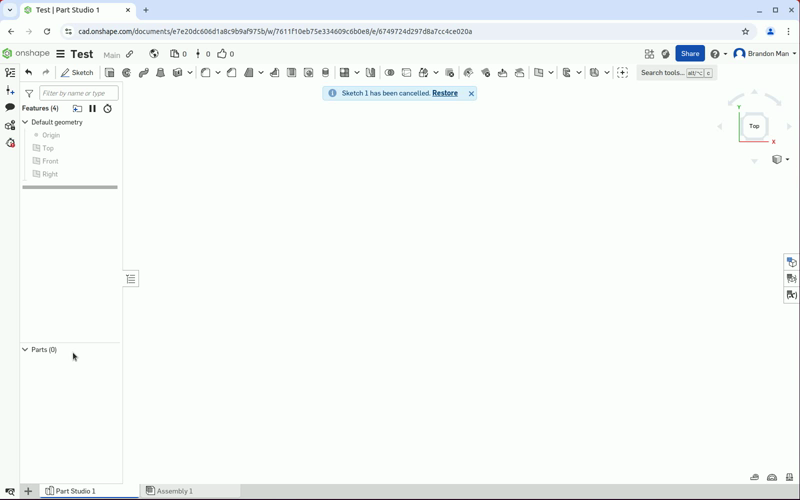
key(y)
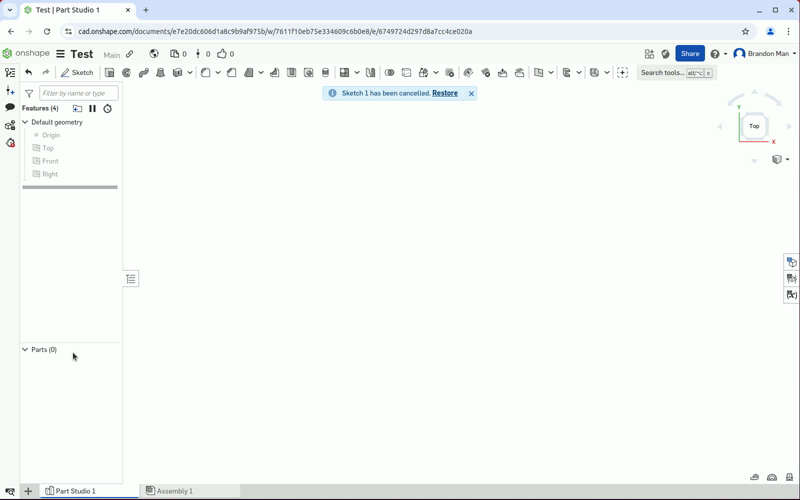
key(shift+p)
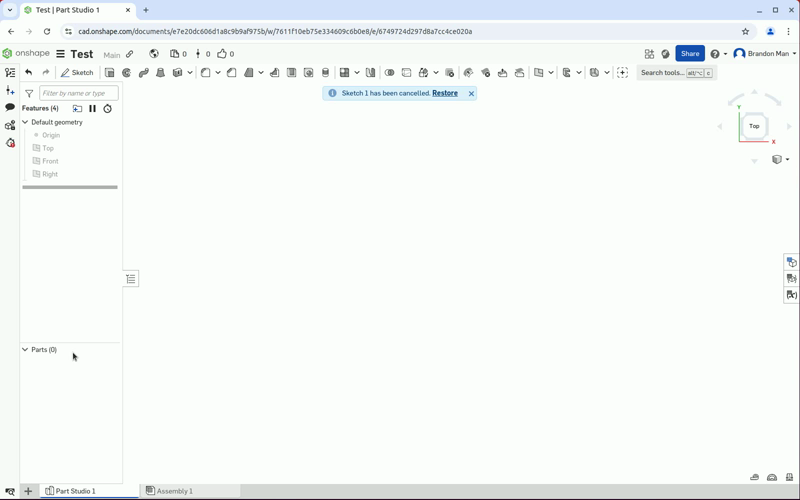
key(space)
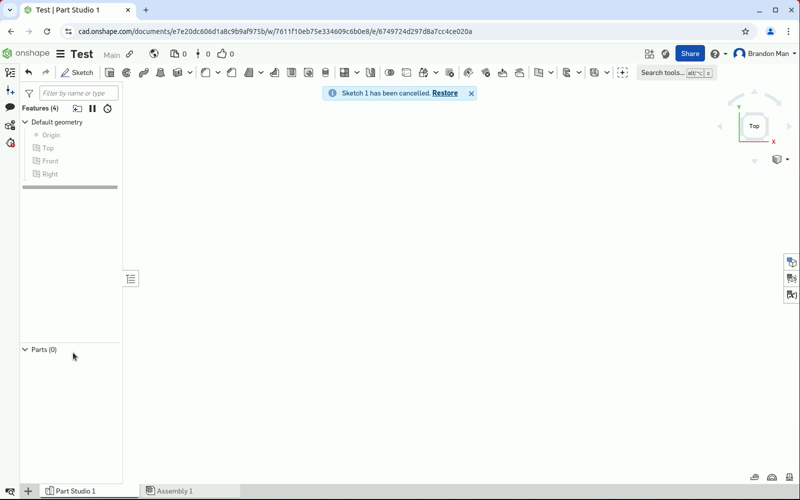
key_down(shift)
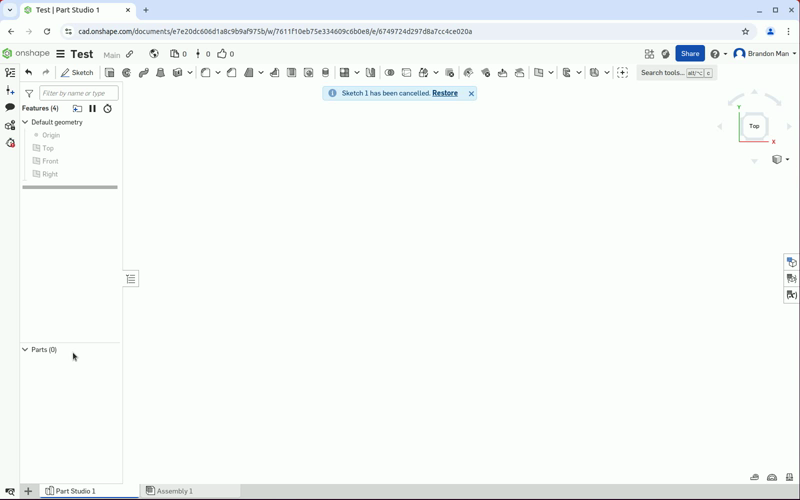
key(up)
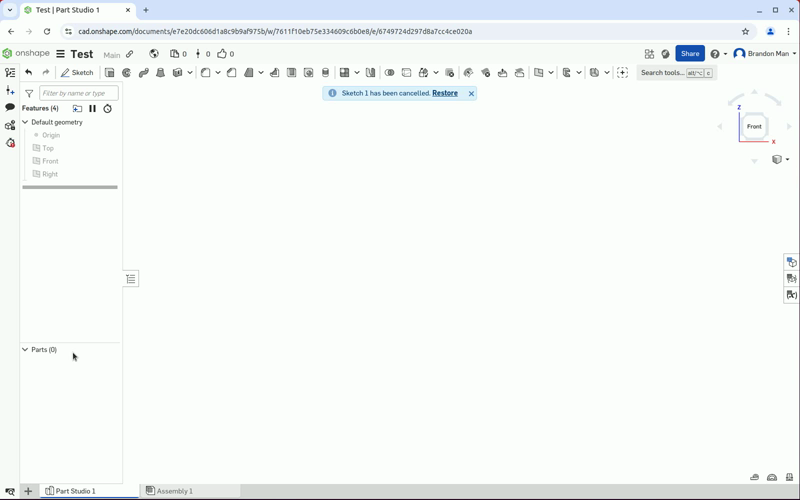
key_up(shift)
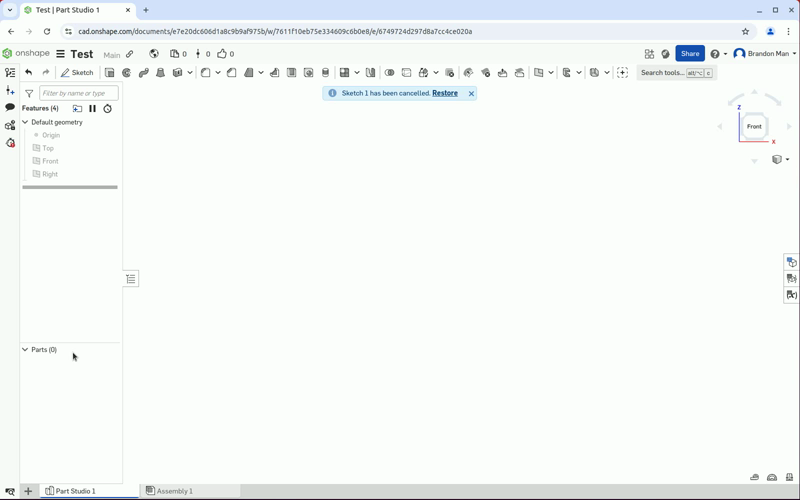
mouse_move(73, 352)
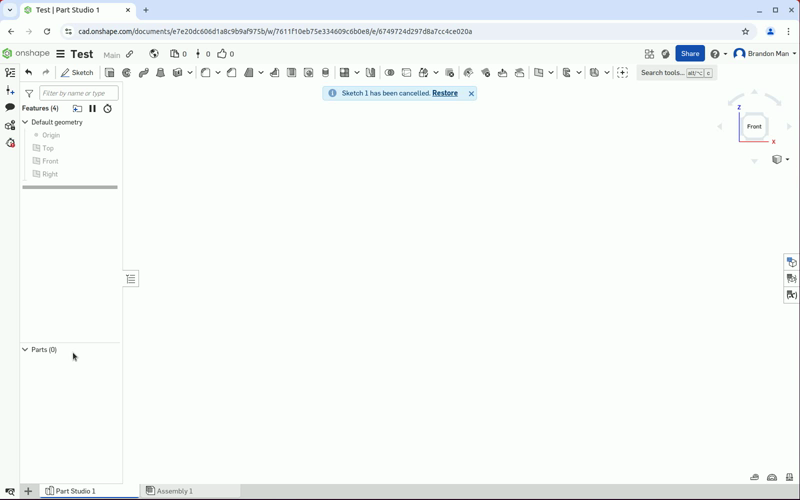
key(shift+y)
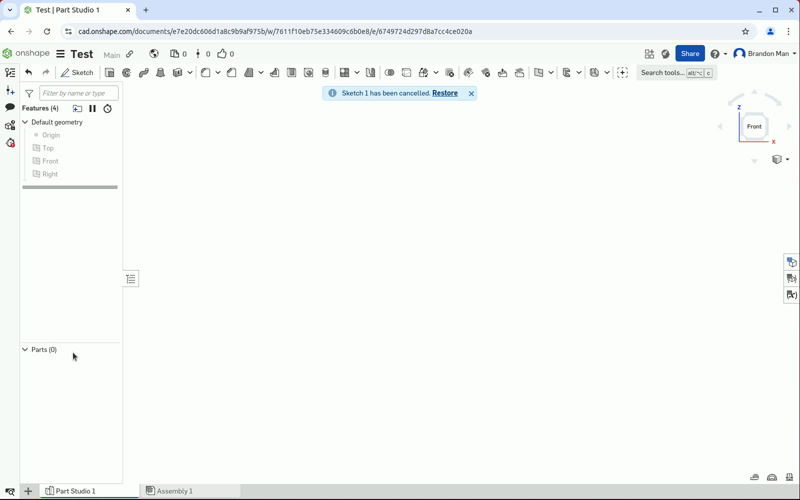
key(shift+s)
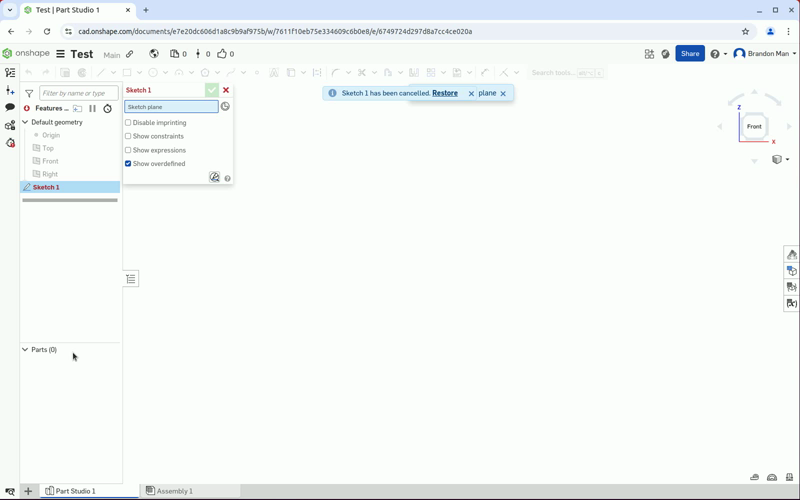
mouse_move(73, 163)
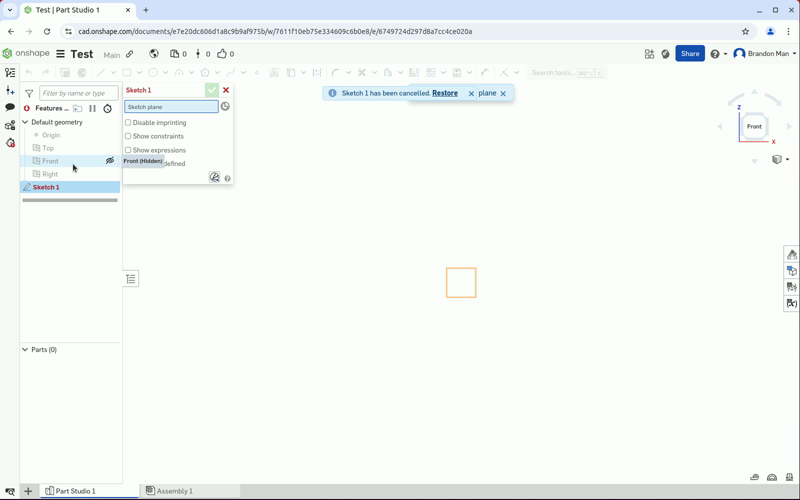
click(73, 163)
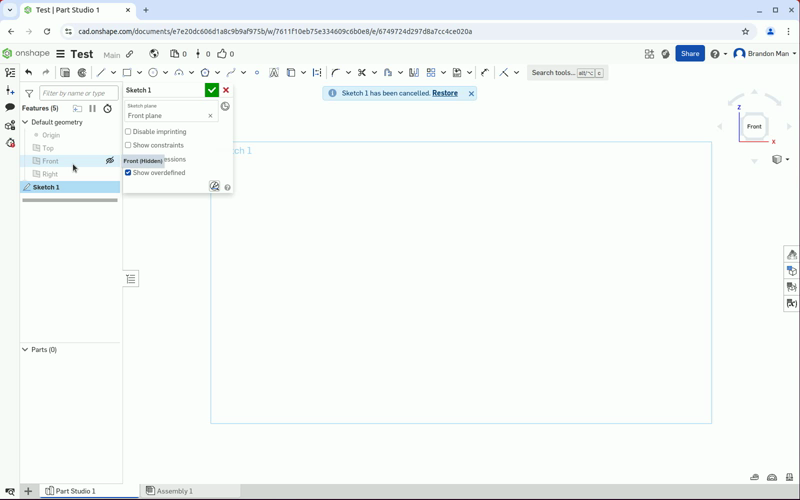
mouse_move(73, 352)
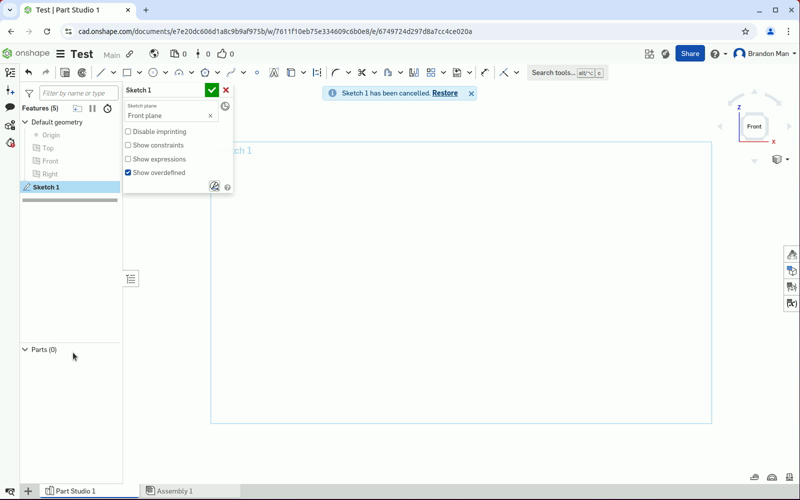
key(y)
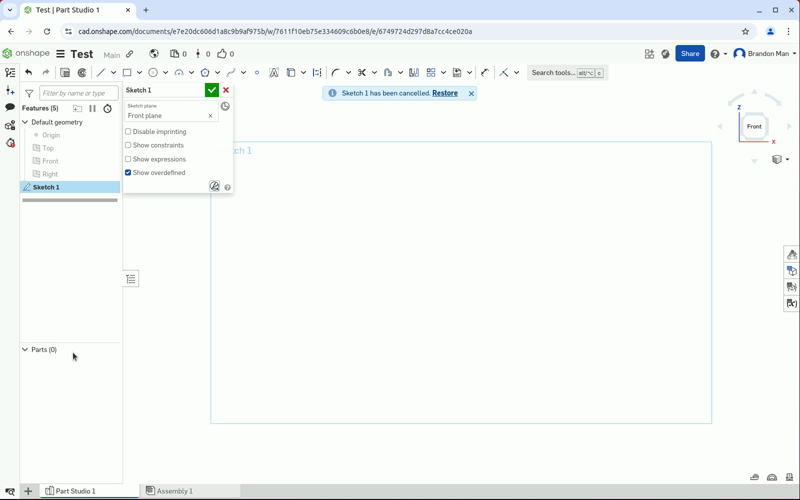
key(l)
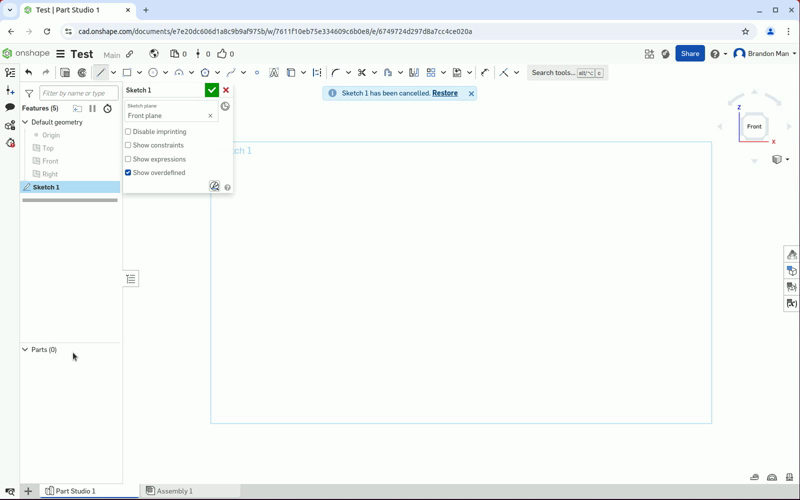
key_down(shift)
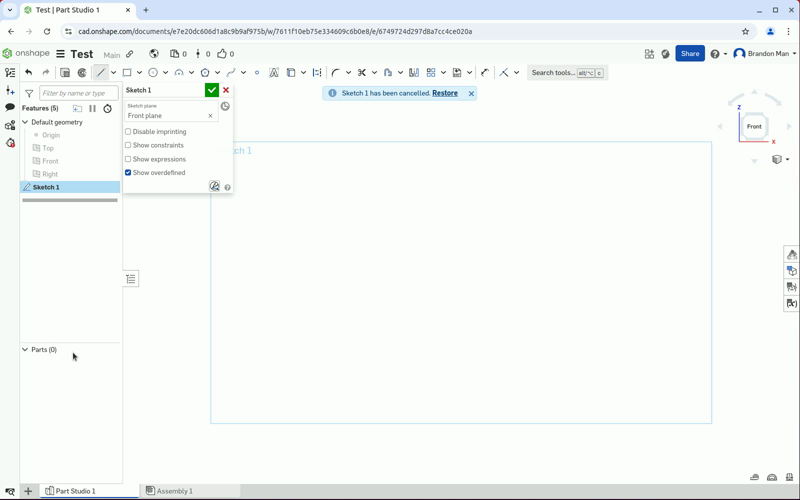
mouse_move(460, 282)
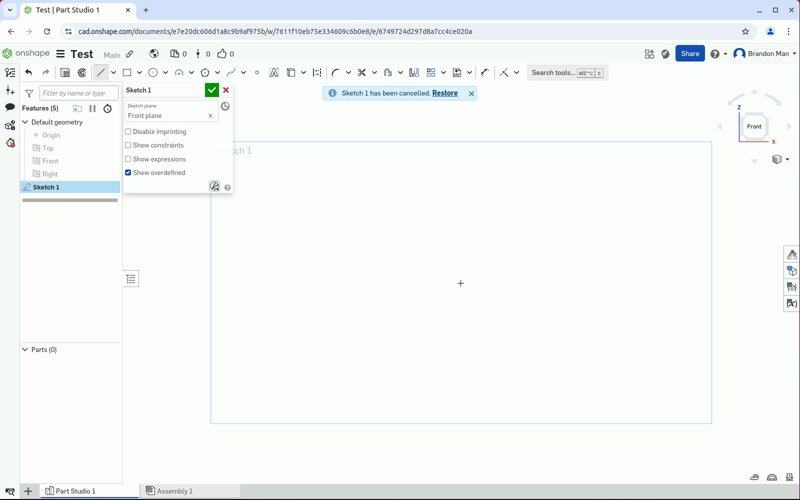
click(460, 282)
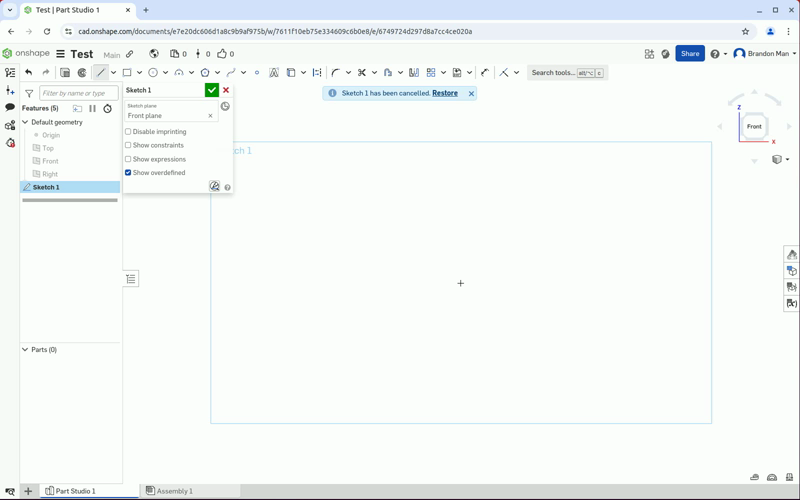
key_up(shift)
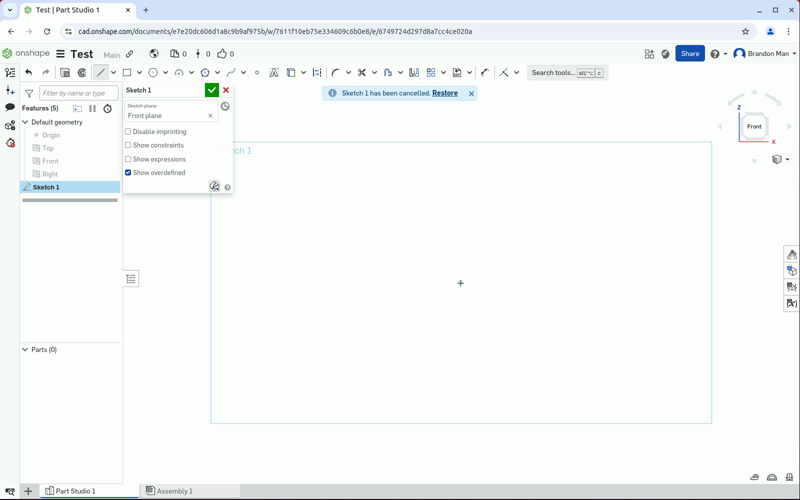
key_down(shift)
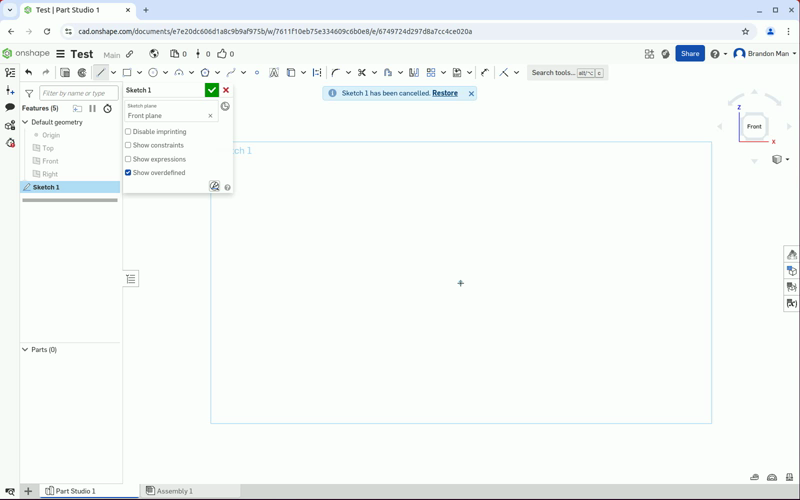
mouse_move(490, 282)
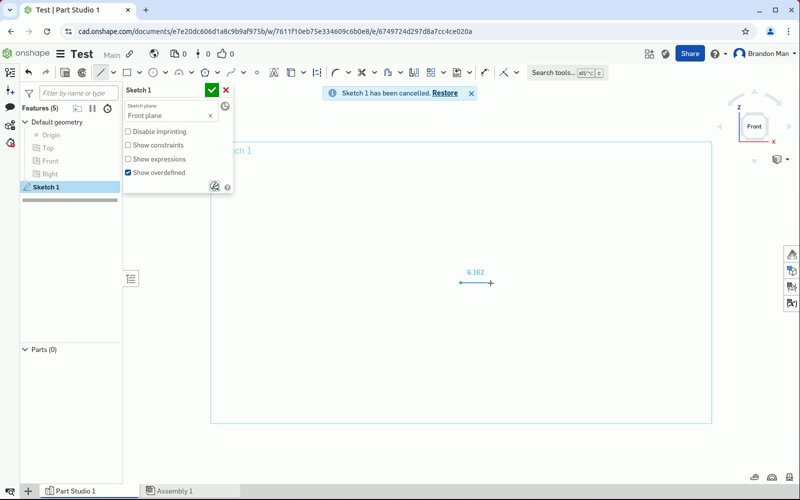
mouse_move(517, 282)
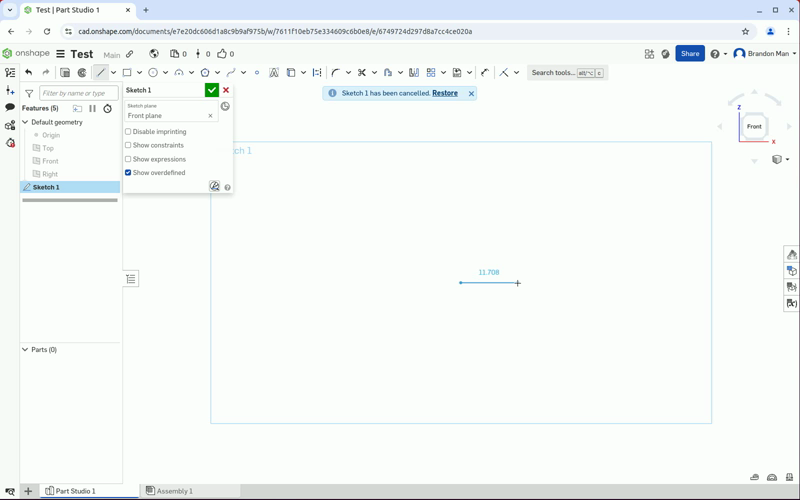
click(517, 282)
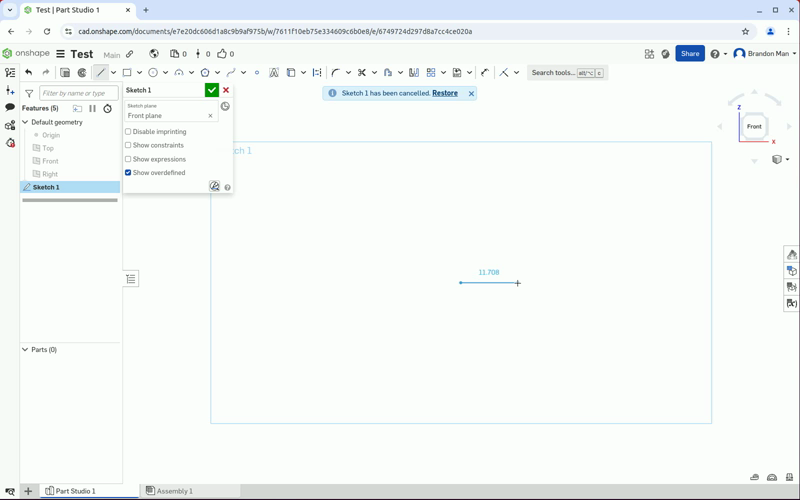
key_up(shift)
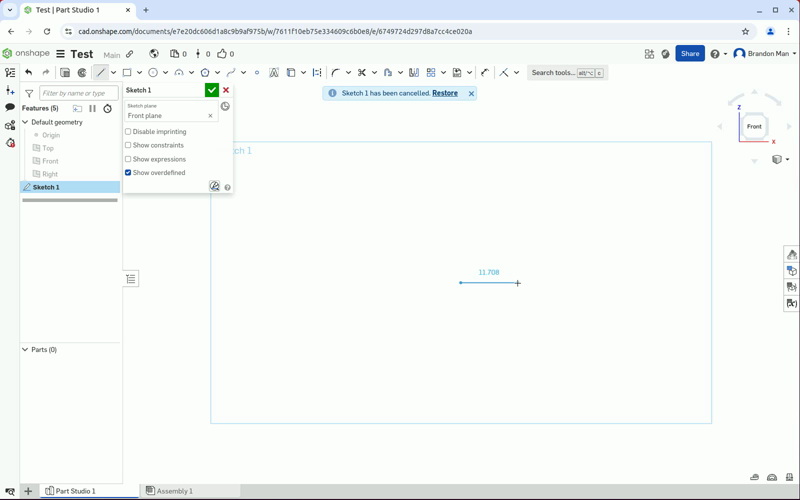
key_down(shift)
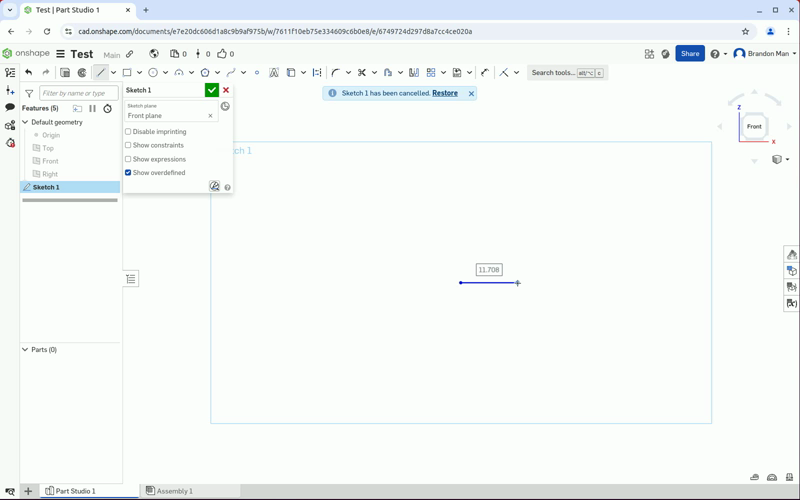
mouse_move(517, 170)
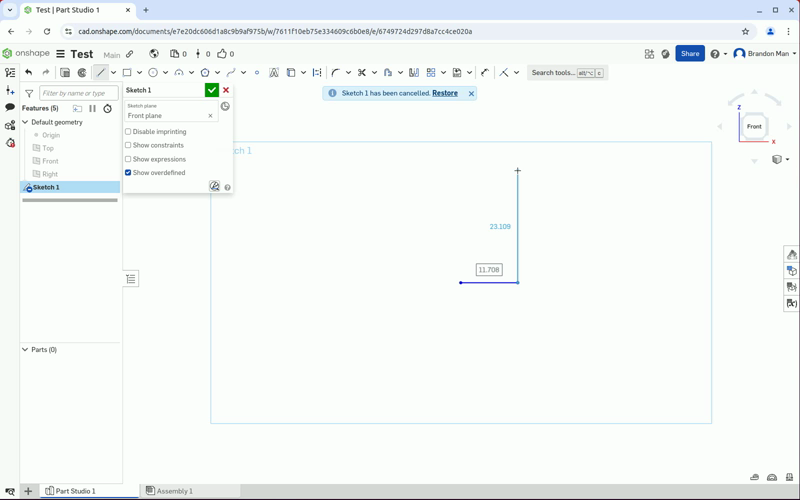
click(517, 170)
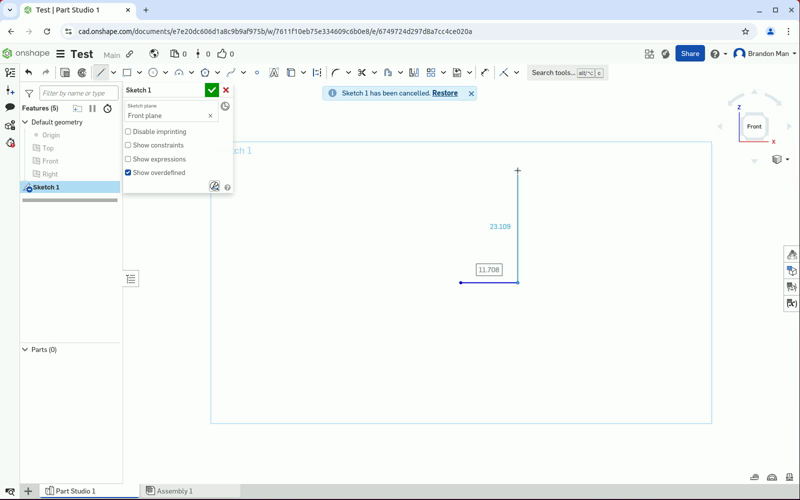
key_up(shift)
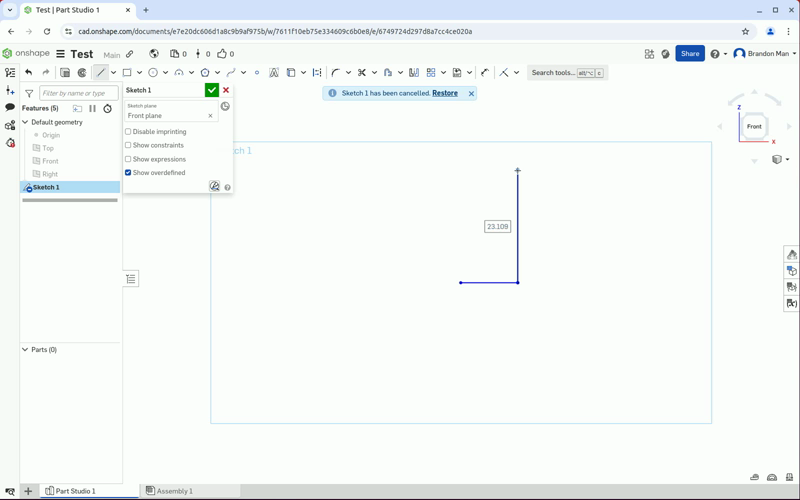
key_down(shift)
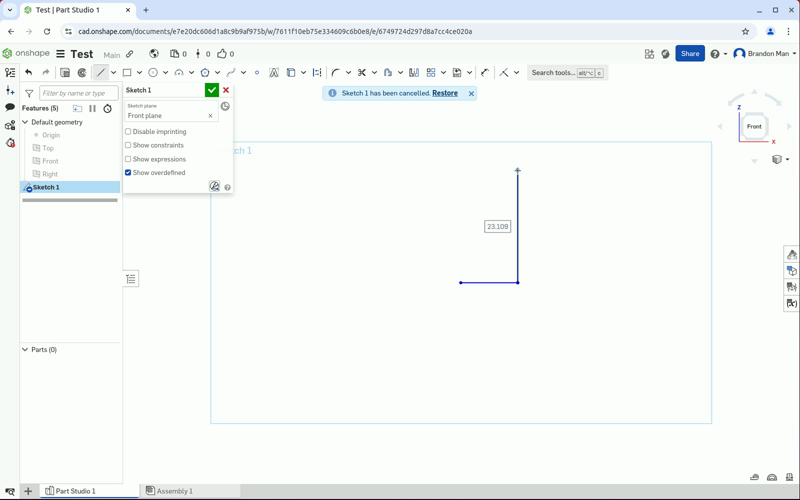
mouse_move(547, 170)
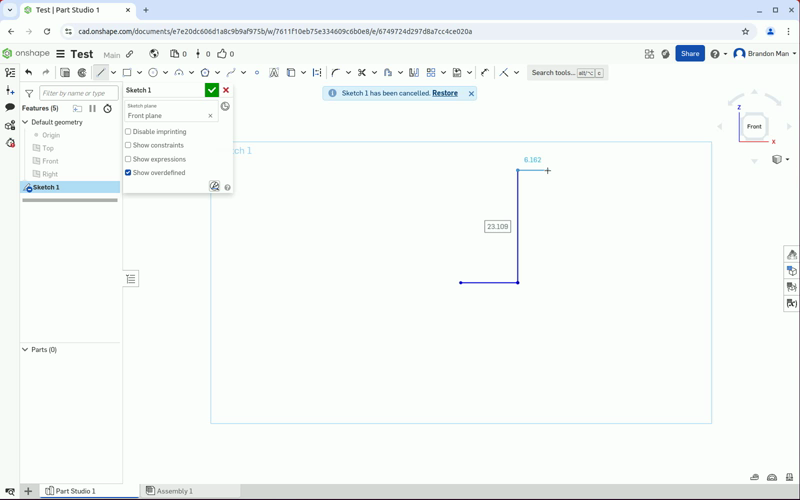
mouse_move(460, 170)
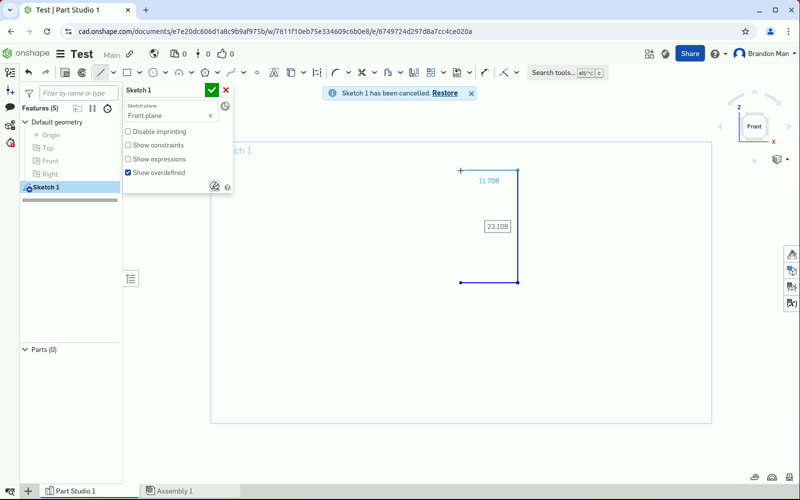
click(460, 170)
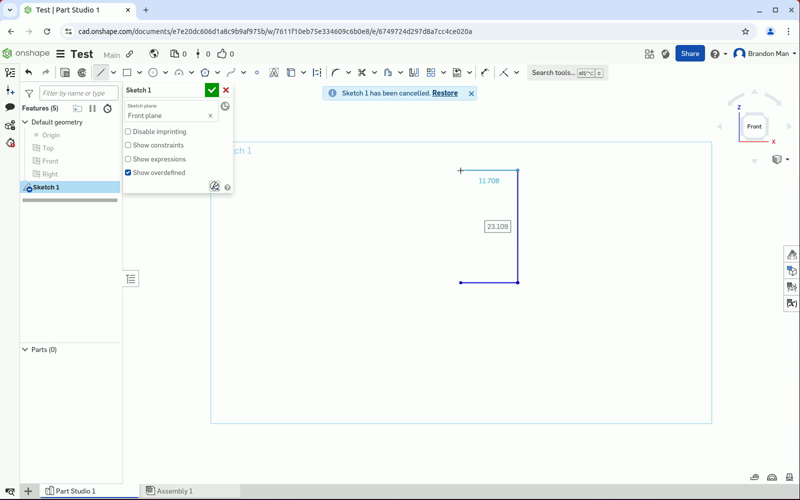
key_up(shift)
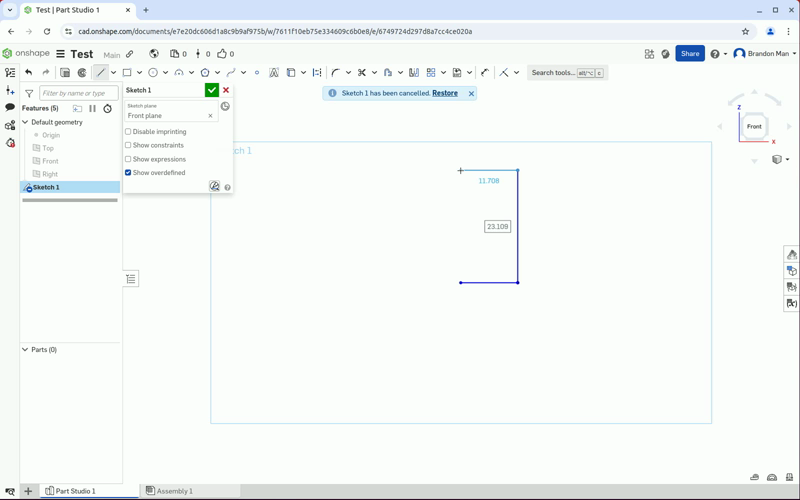
key_down(shift)
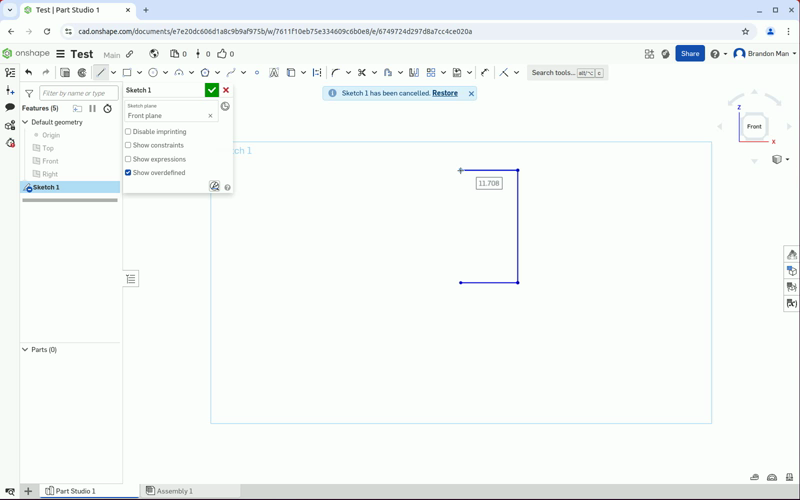
mouse_move(460, 282)
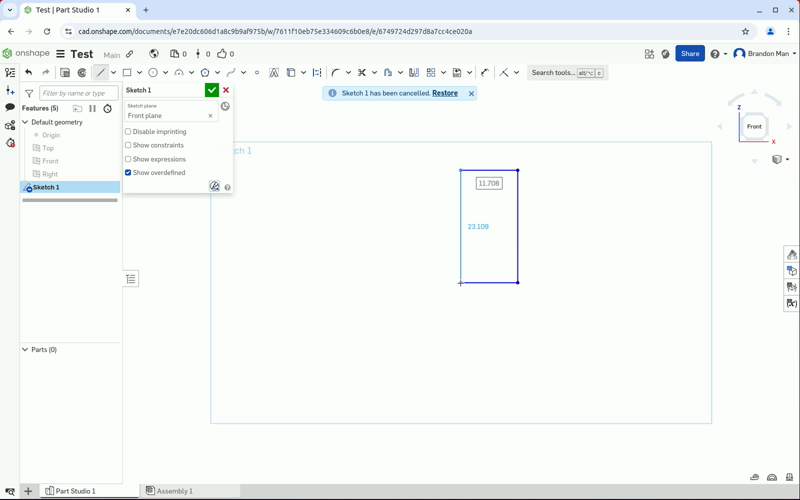
key_up(shift)
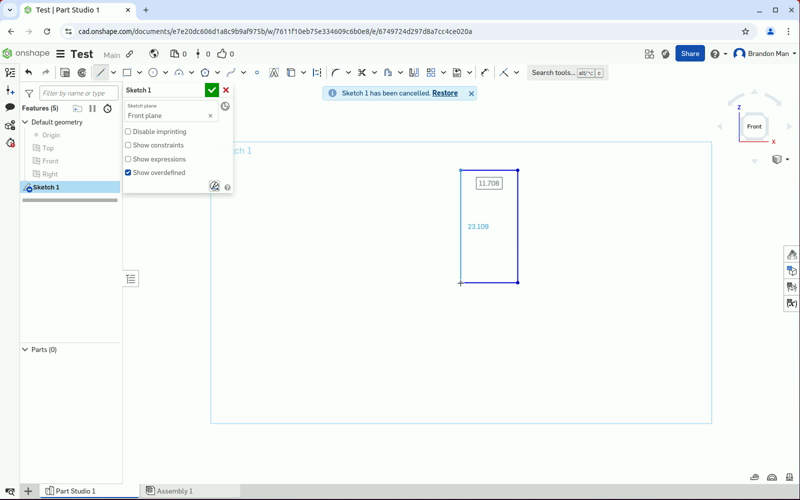
click(460, 282)
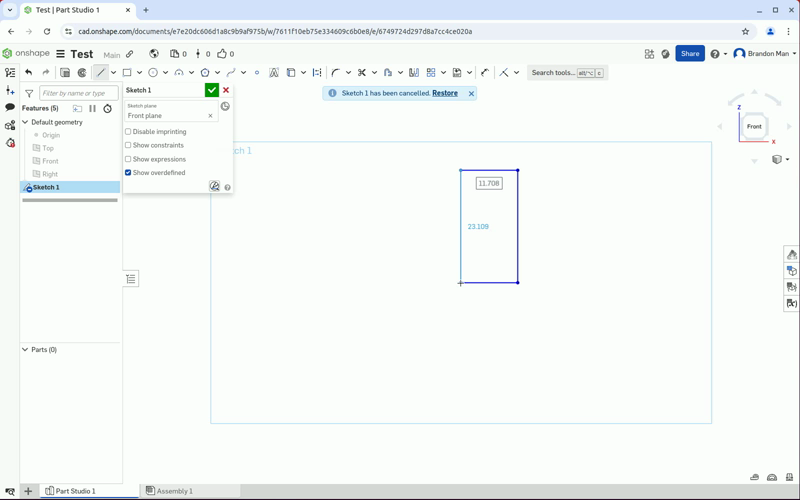
key(esc)
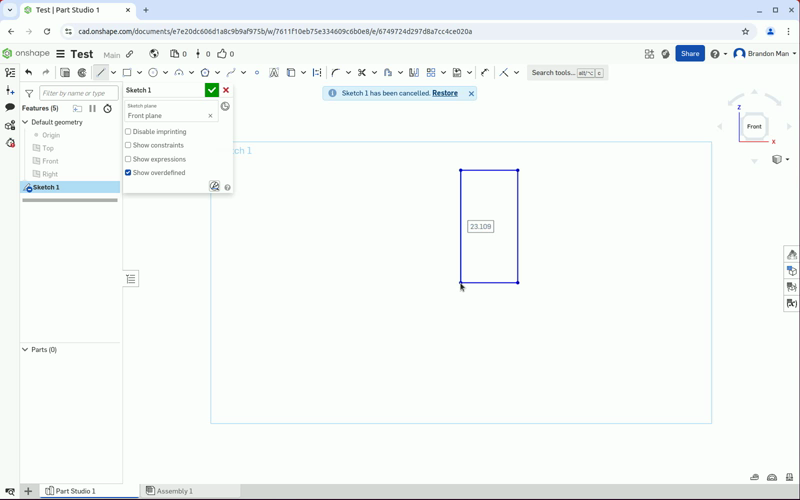
mouse_move(474, 268)
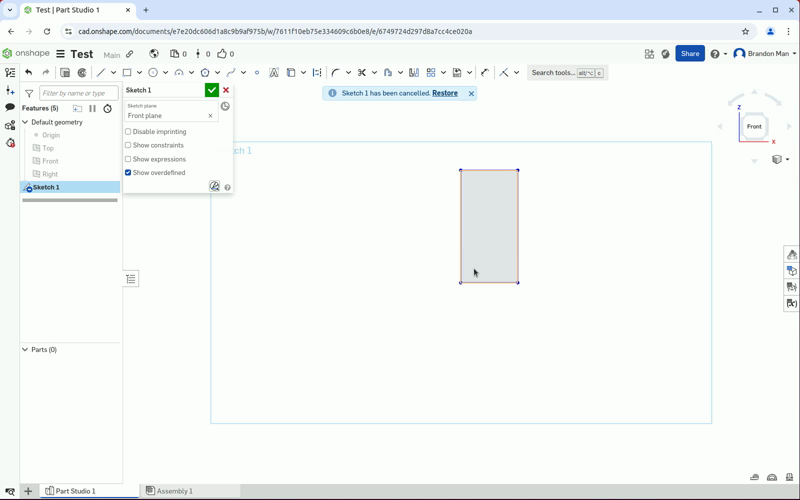
click(474, 268)
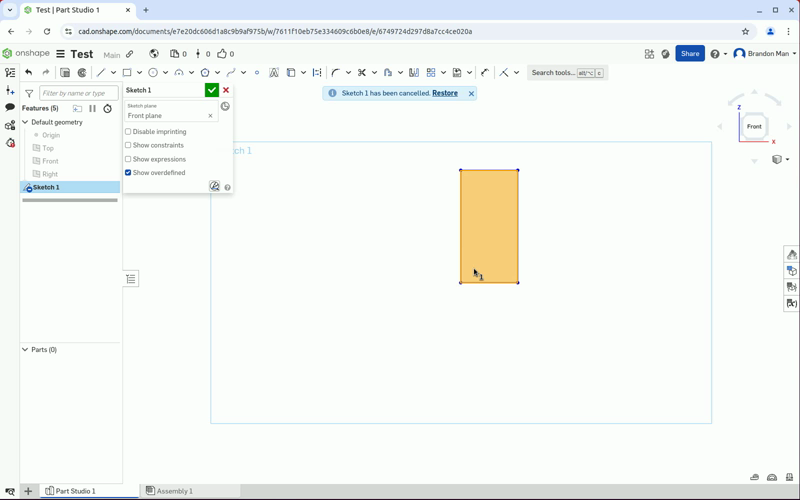
mouse_move(73, 352)
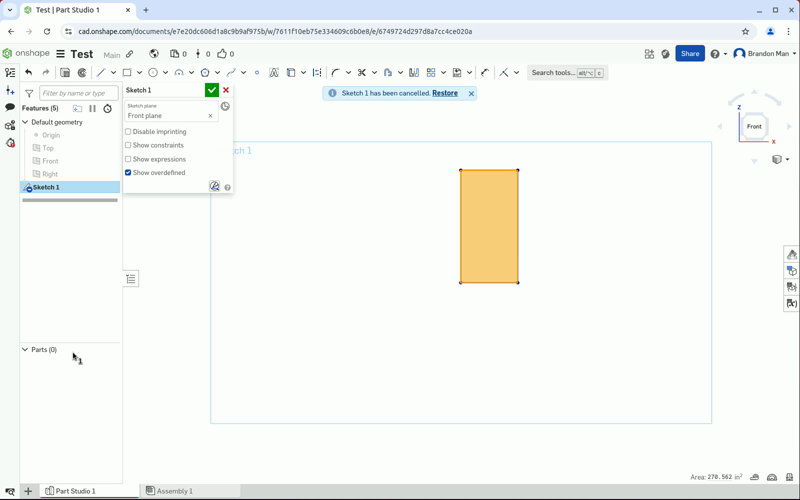
key(shift+y)
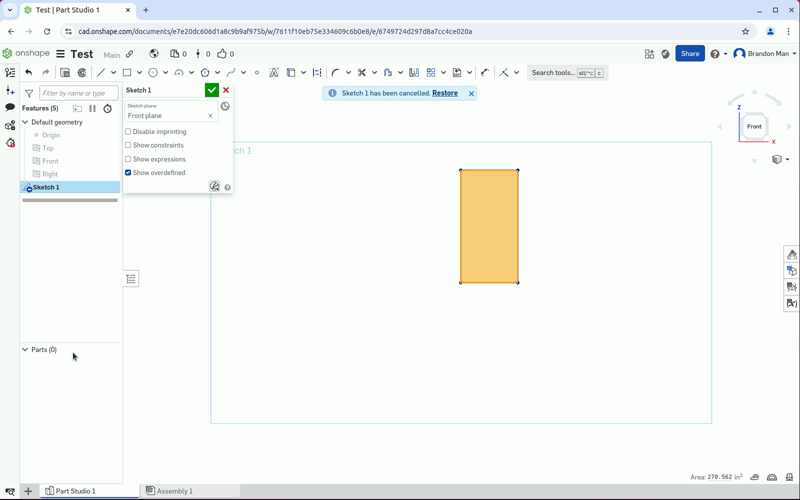
key(shift+e)
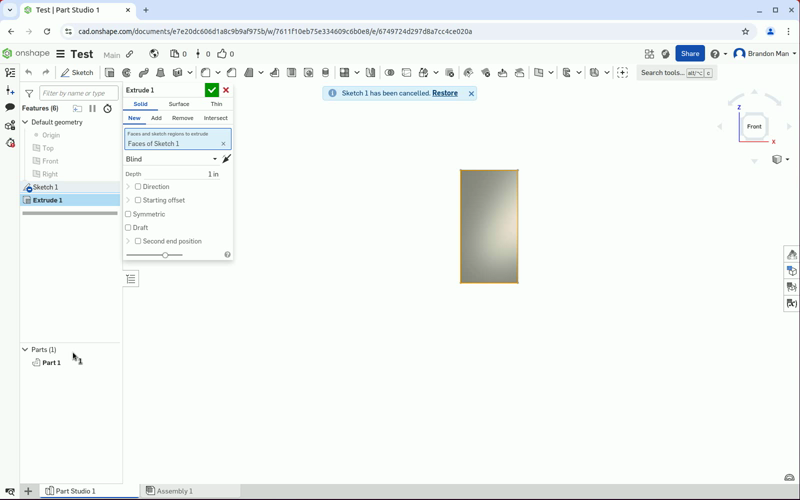
mouse_move(143, 106)
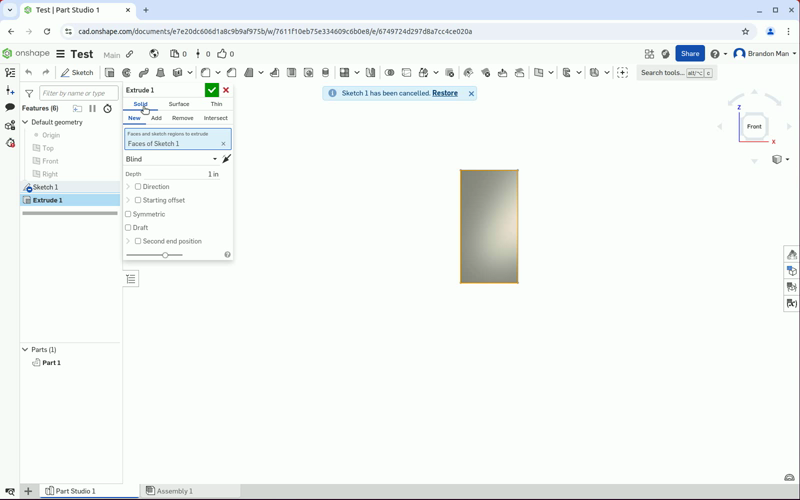
click(143, 106)
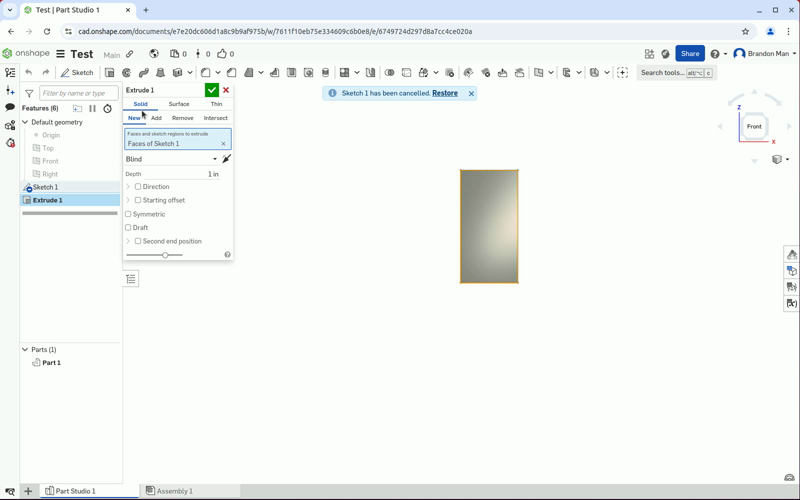
mouse_move(137, 120)
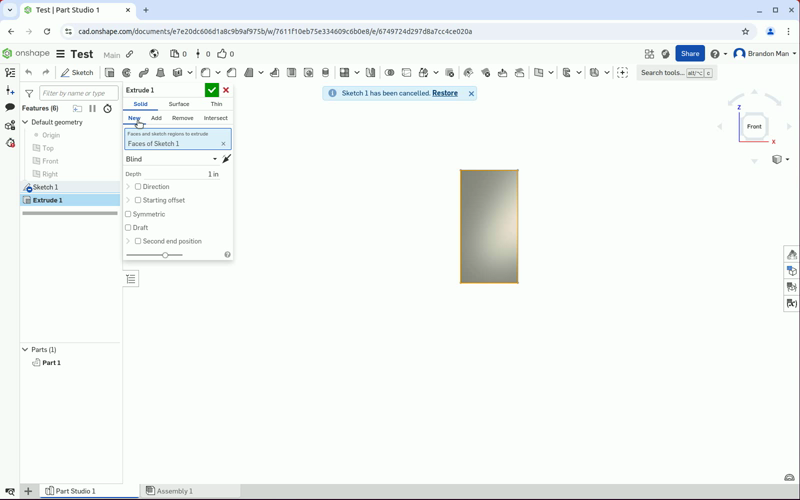
click(137, 120)
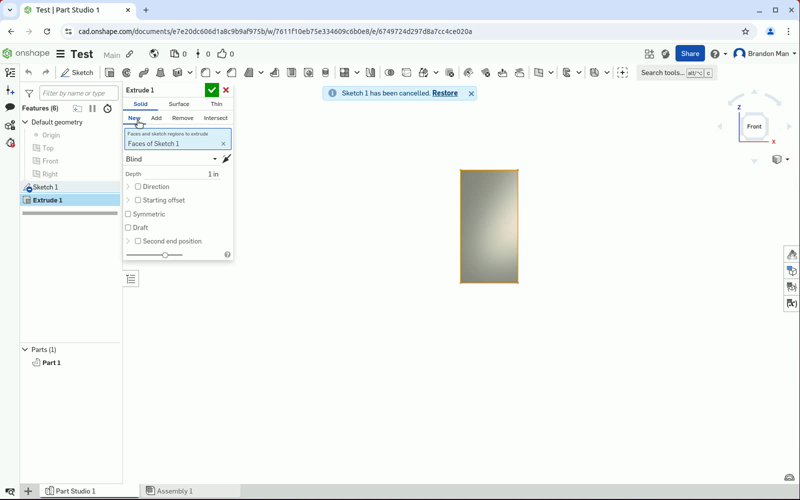
key(tab, 4)
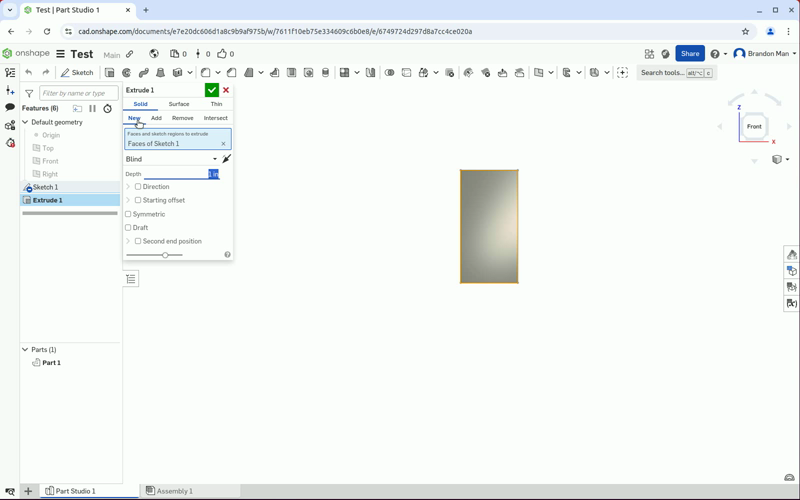
text(23.108)
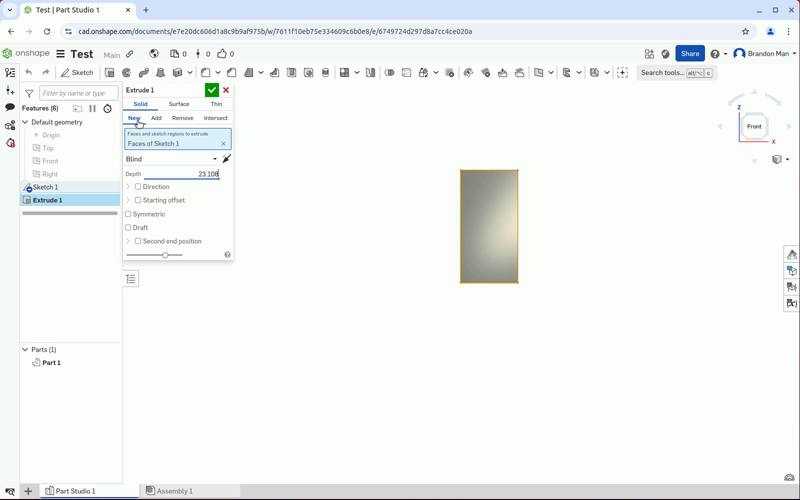
key(enter)
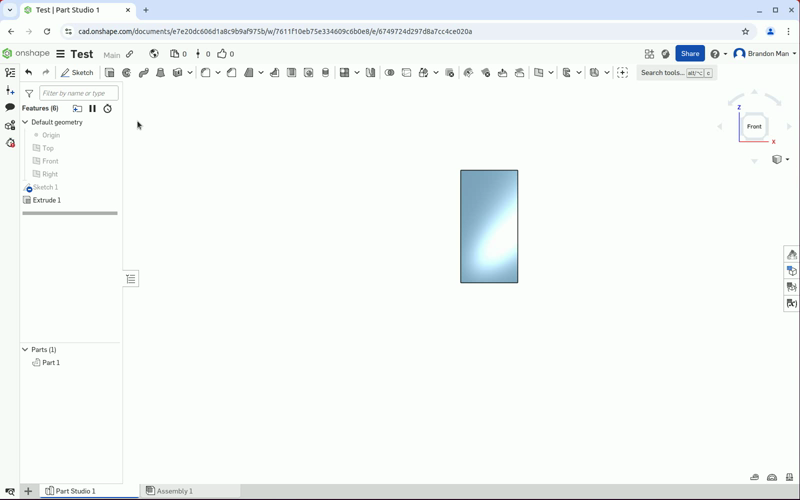
key(shift+h)
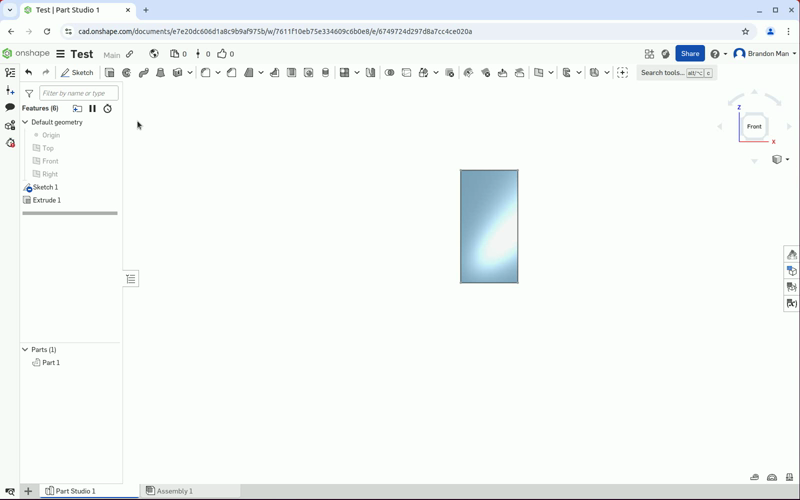
key(shift+h)
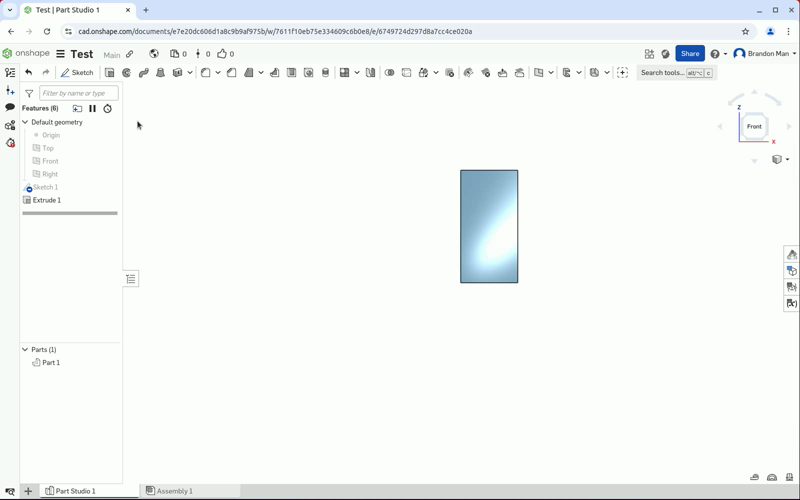
mouse_move(73, 189)
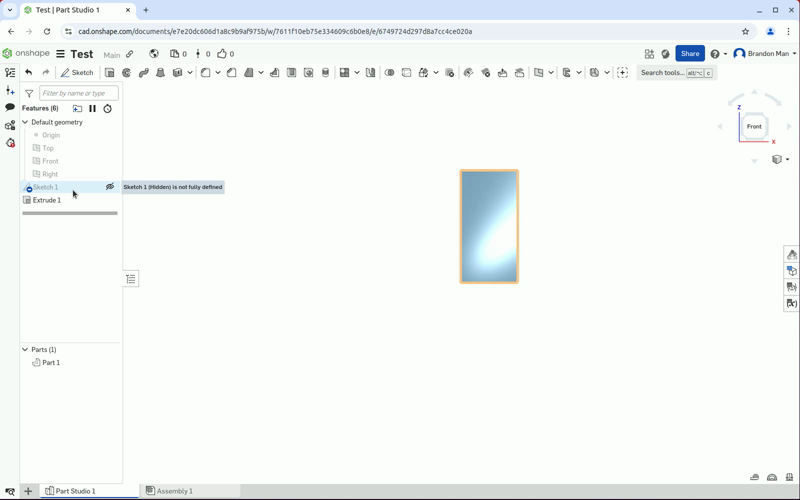
click(73, 189)
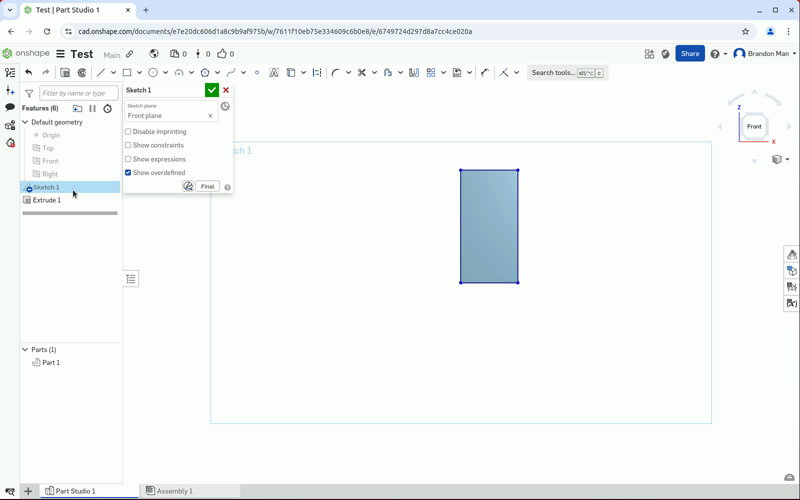
mouse_move(229, 92)
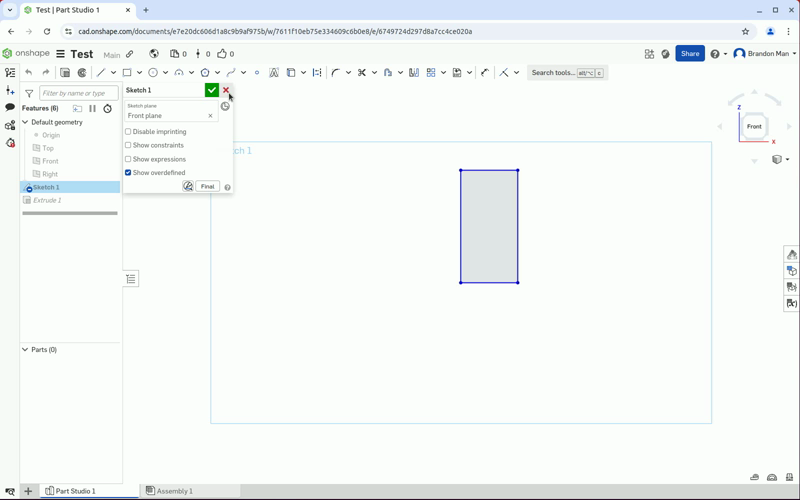
click(229, 92)
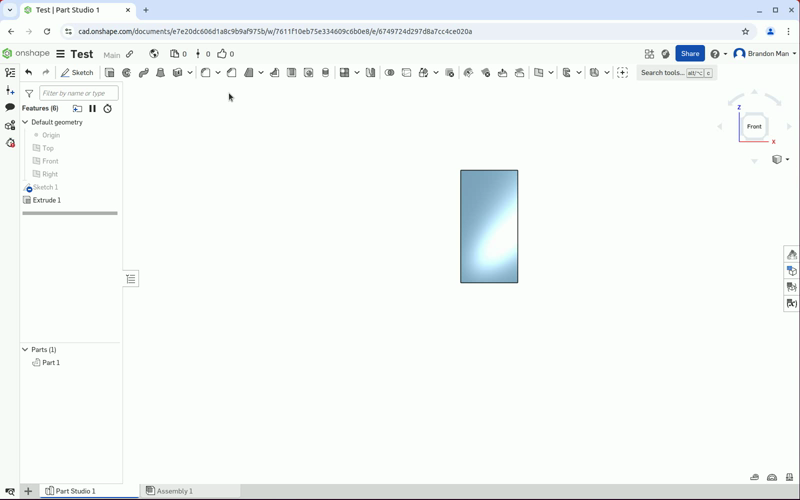
mouse_move(541, 75)
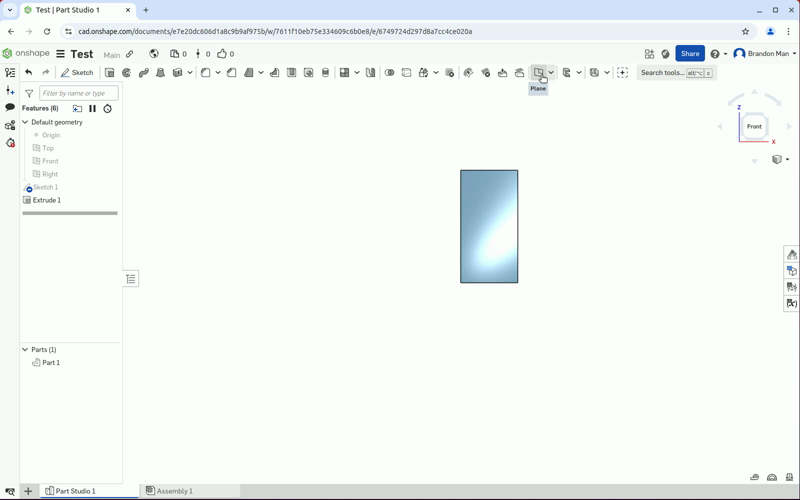
click(541, 75)
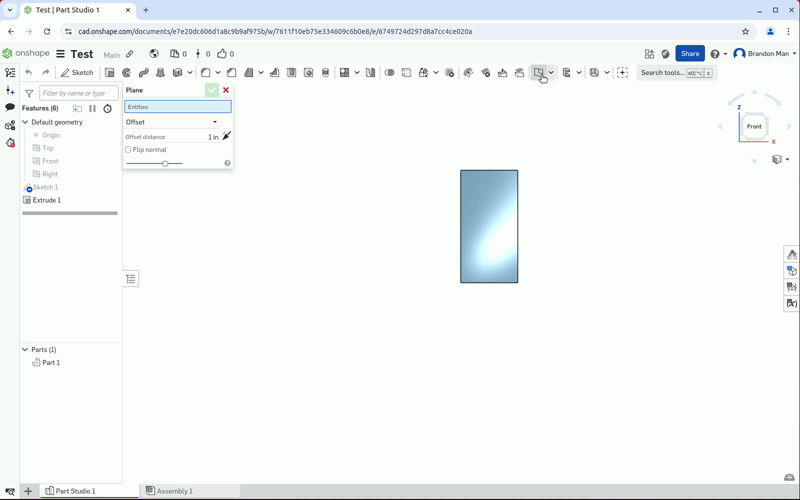
mouse_move(73, 163)
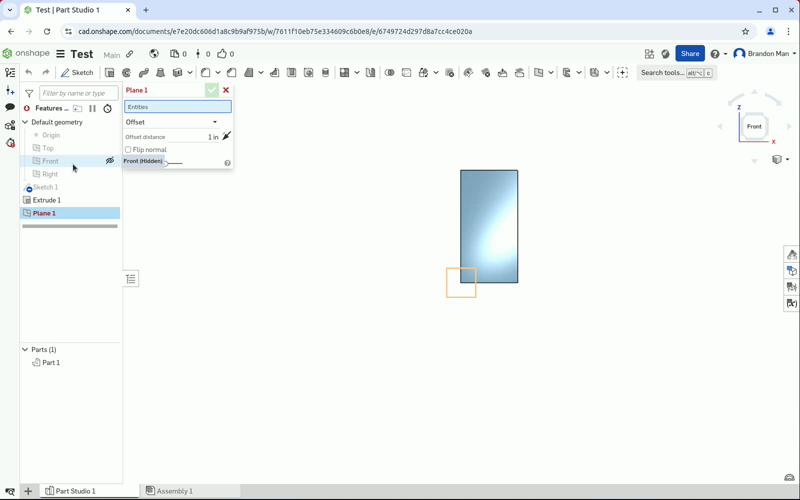
click(73, 163)
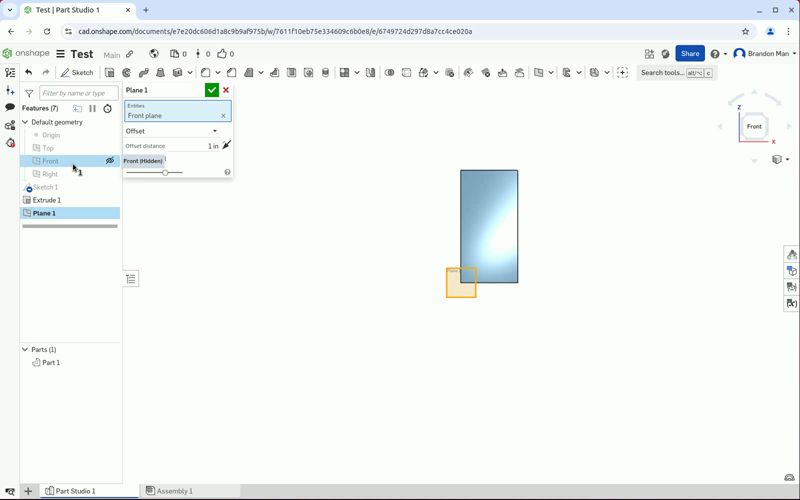
key(tab, 2)
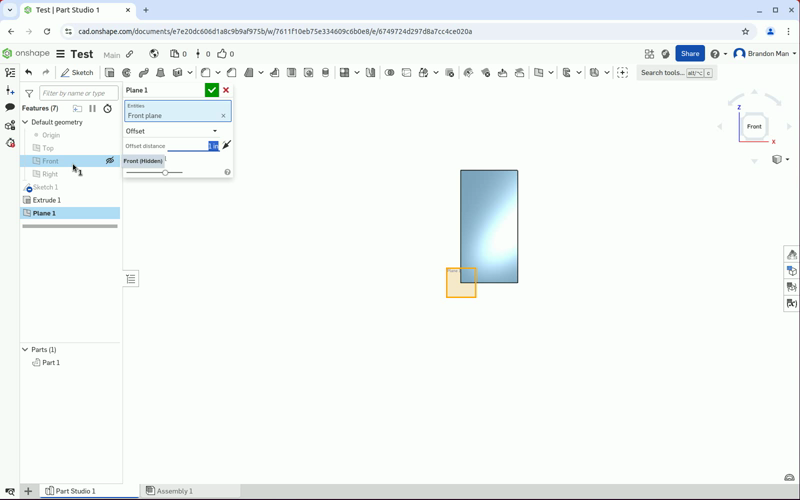
text(23.108)
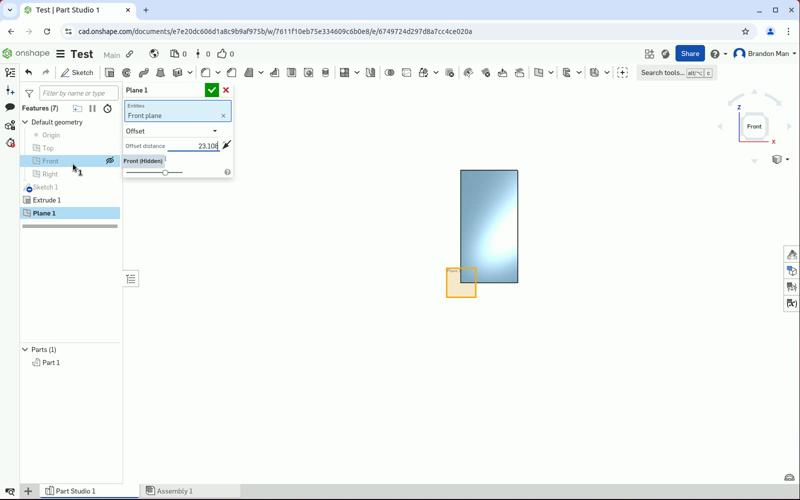
key(enter, 2)
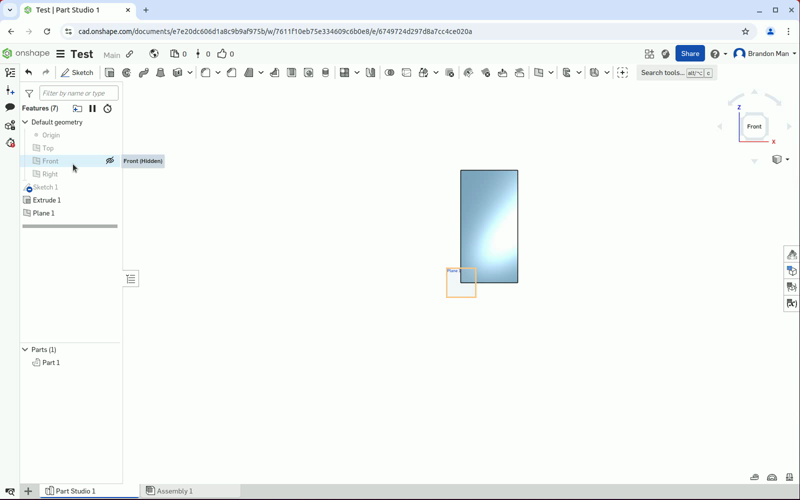
key(shift+s)
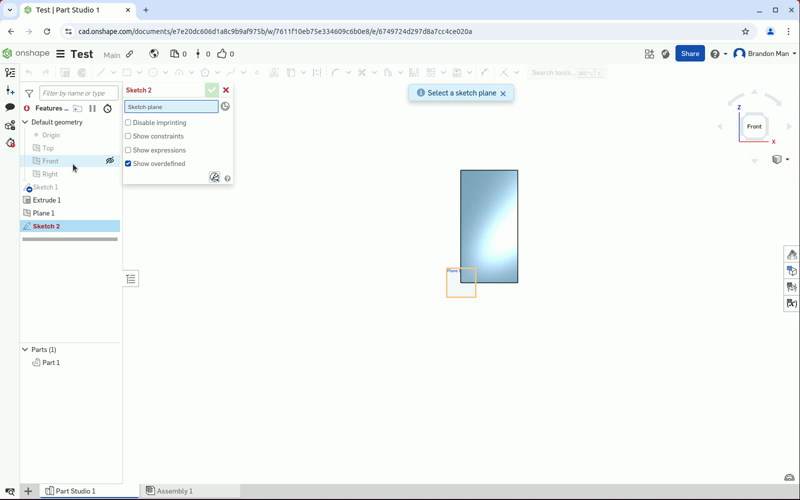
mouse_move(73, 215)
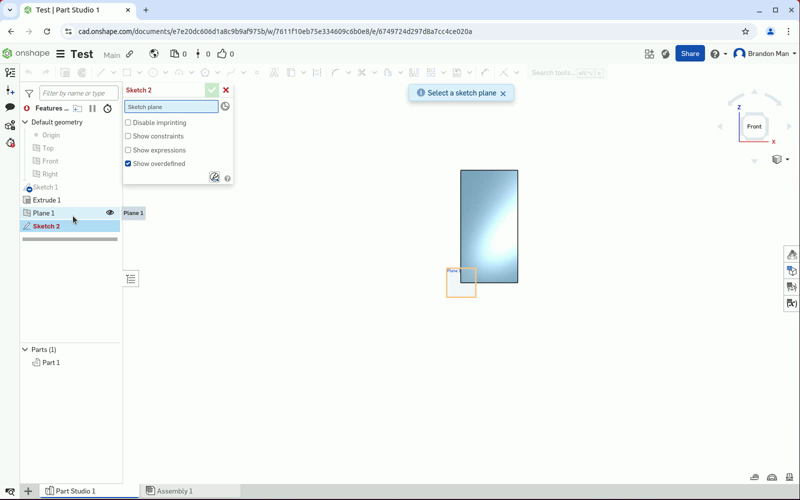
click(73, 215)
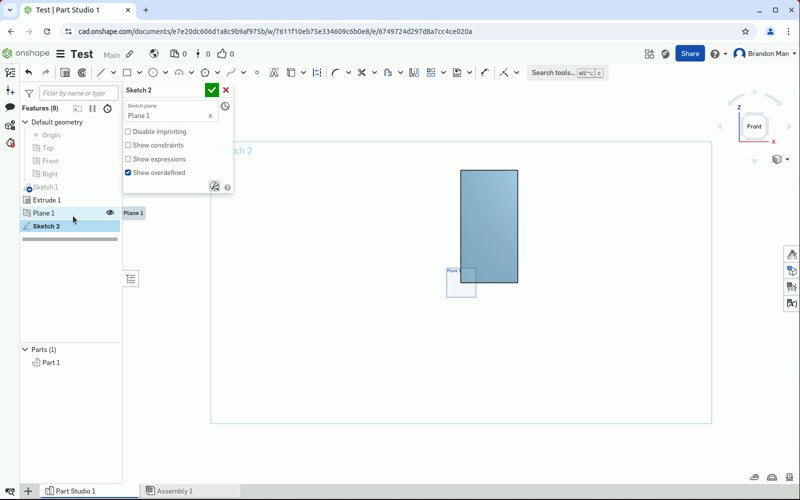
mouse_move(73, 352)
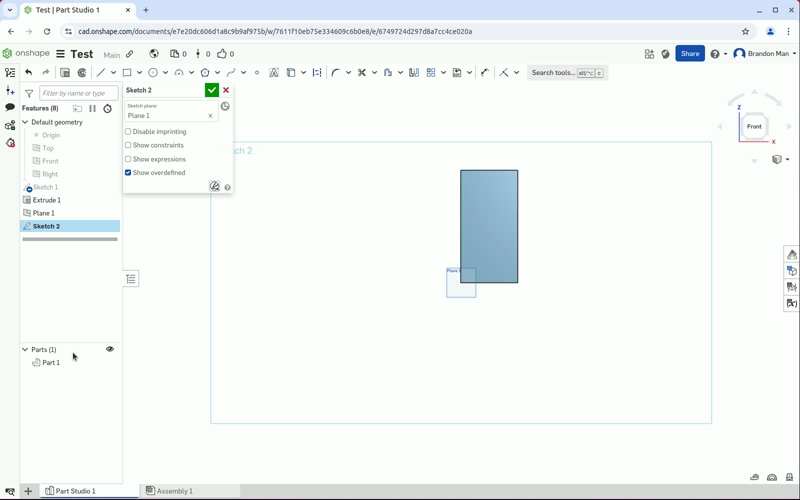
key(y)
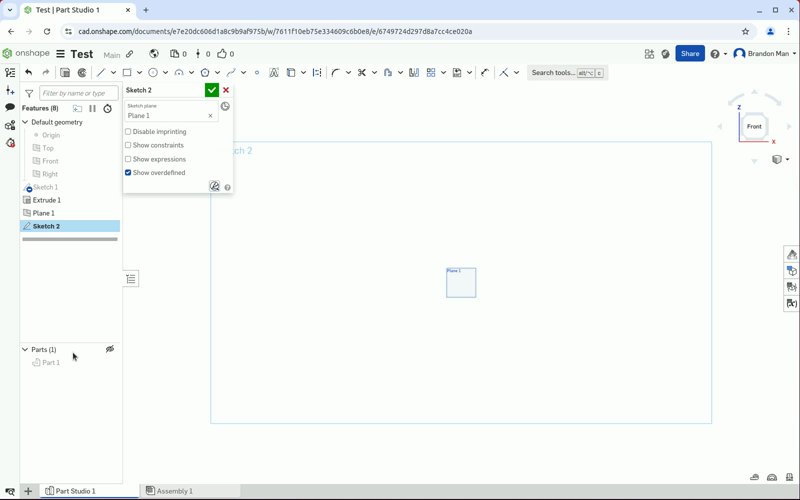
key(c)
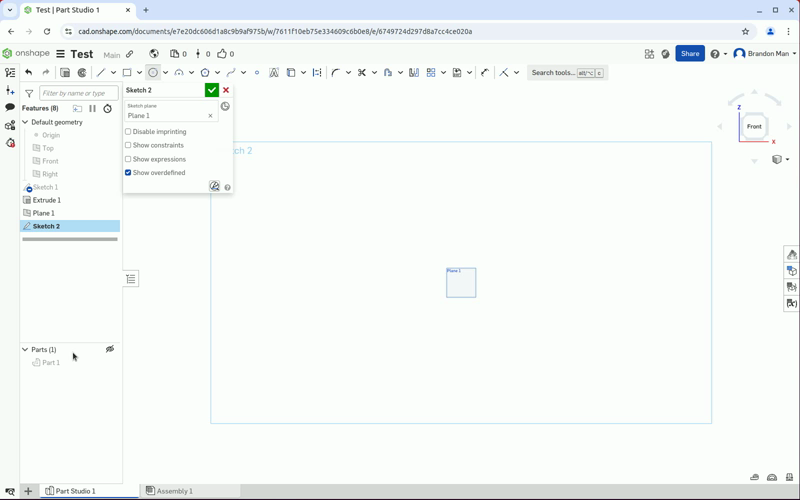
key_down(shift)
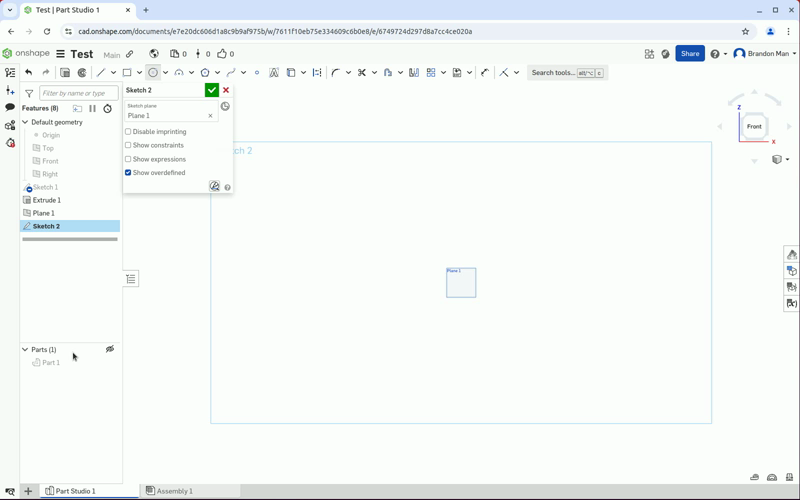
mouse_move(489, 226)
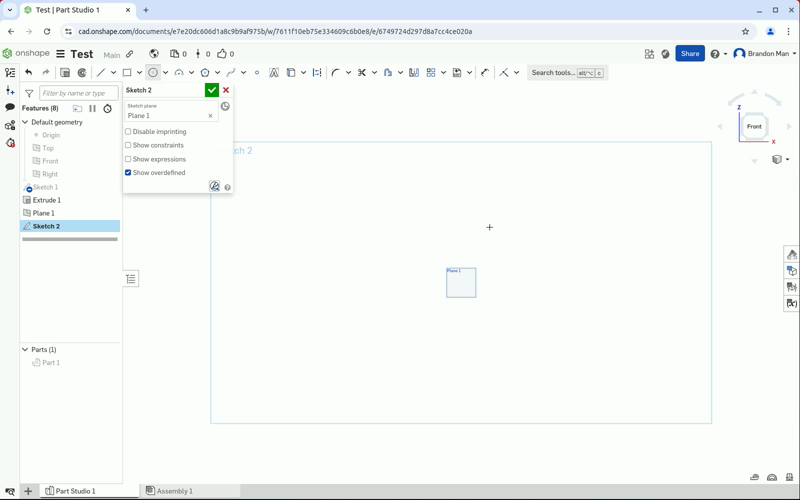
click(489, 226)
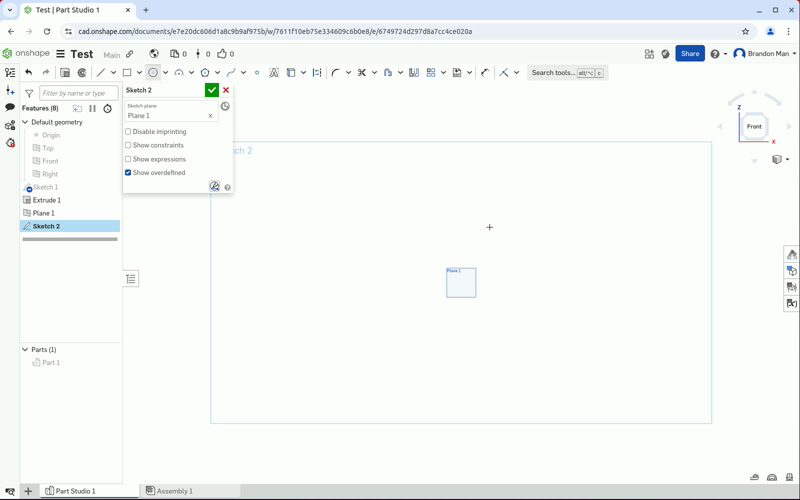
key_up(shift)
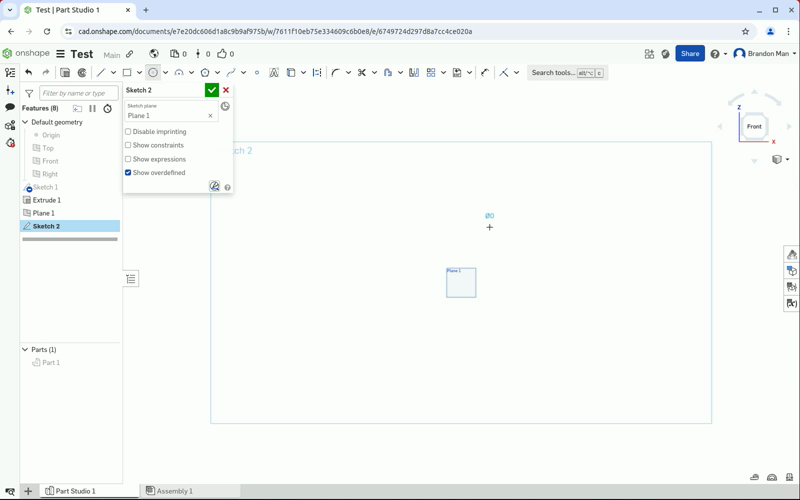
mouse_move(497, 226)
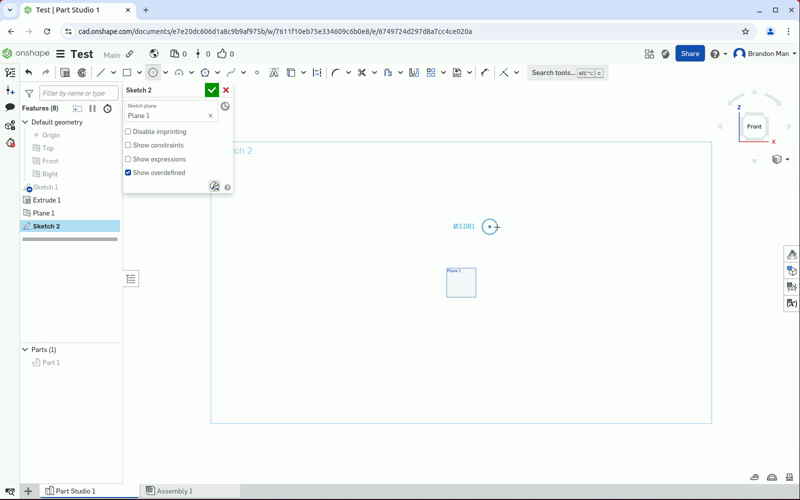
click(497, 226)
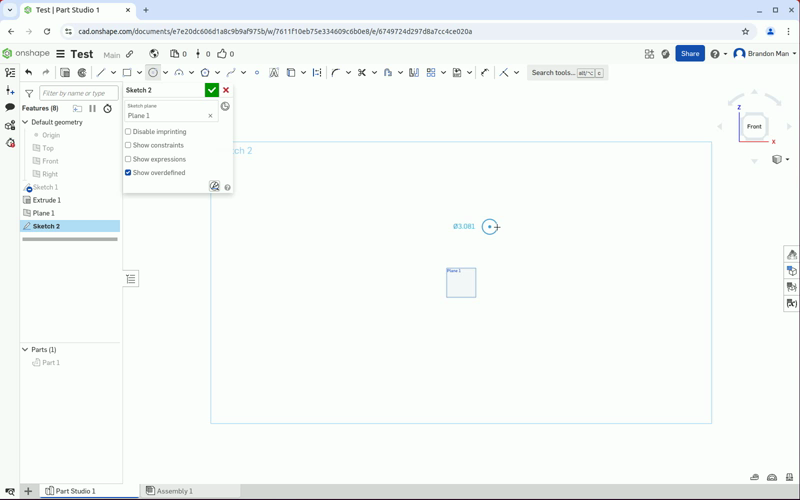
key(esc)
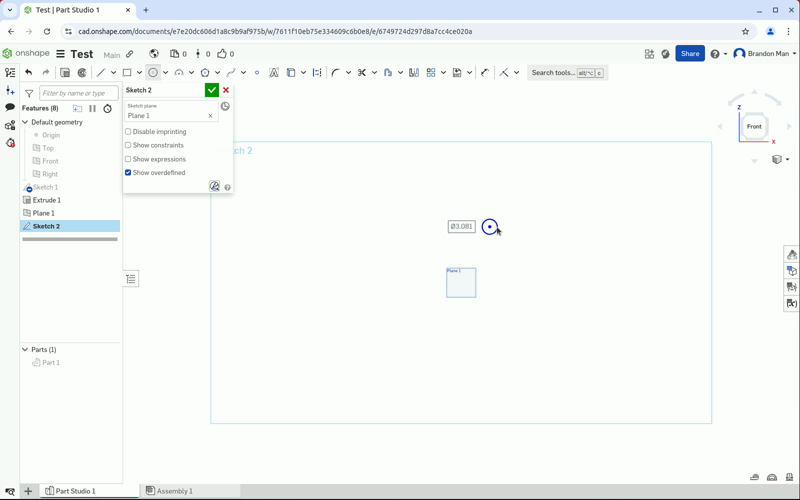
mouse_move(489, 229)
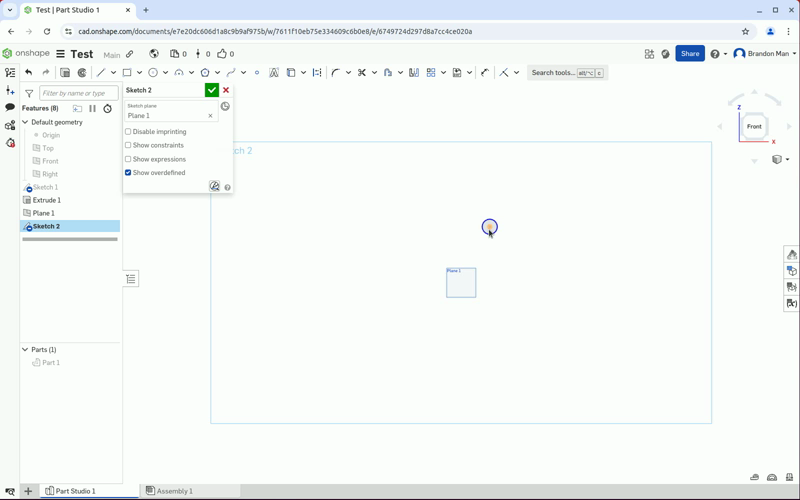
scroll(6)
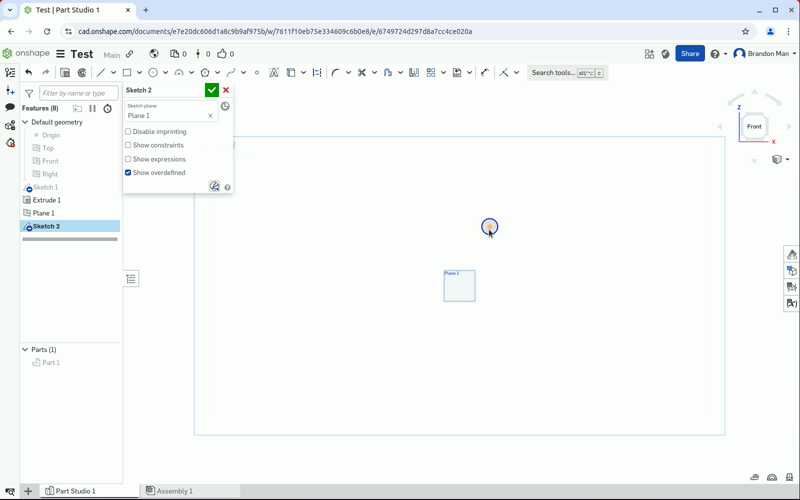
scroll(6)
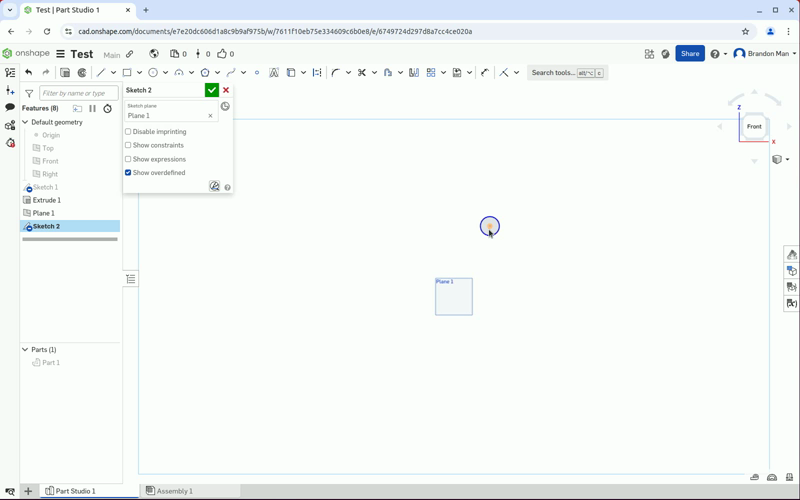
scroll(6)
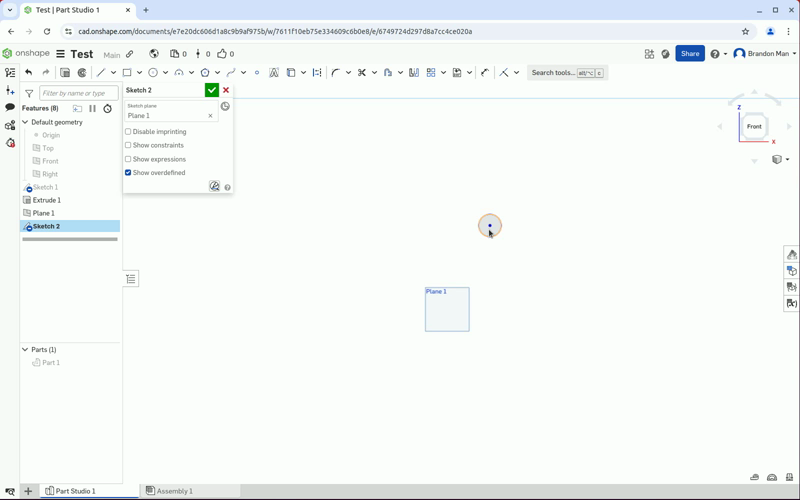
scroll(6)
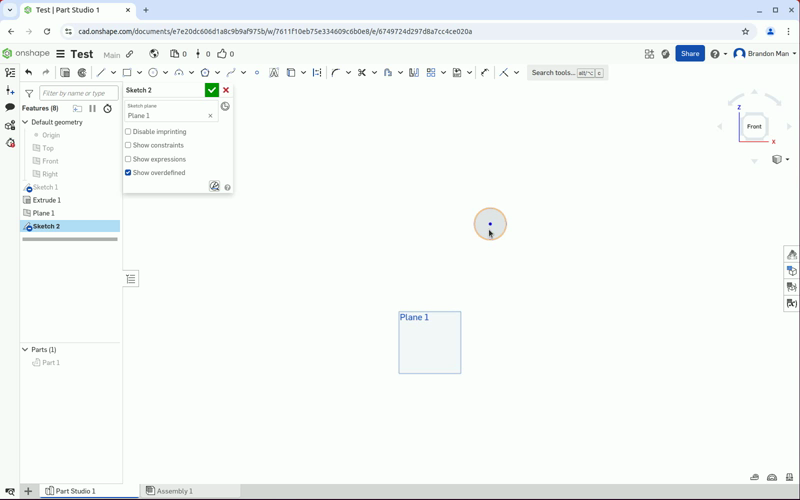
scroll(6)
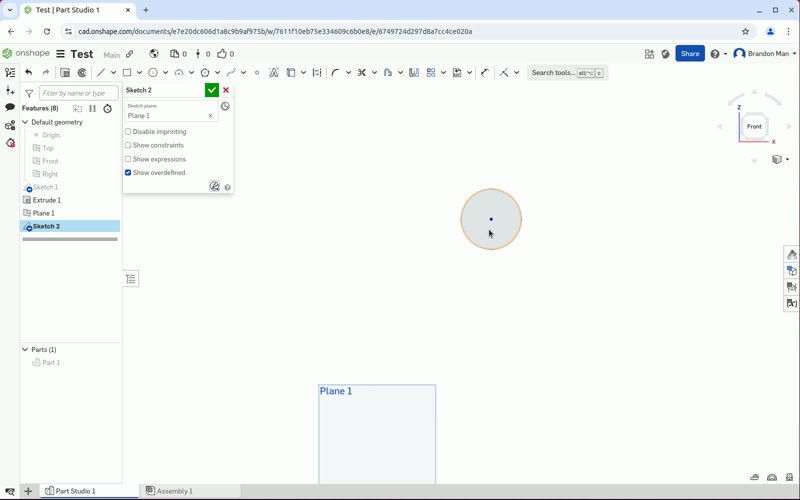
scroll(6)
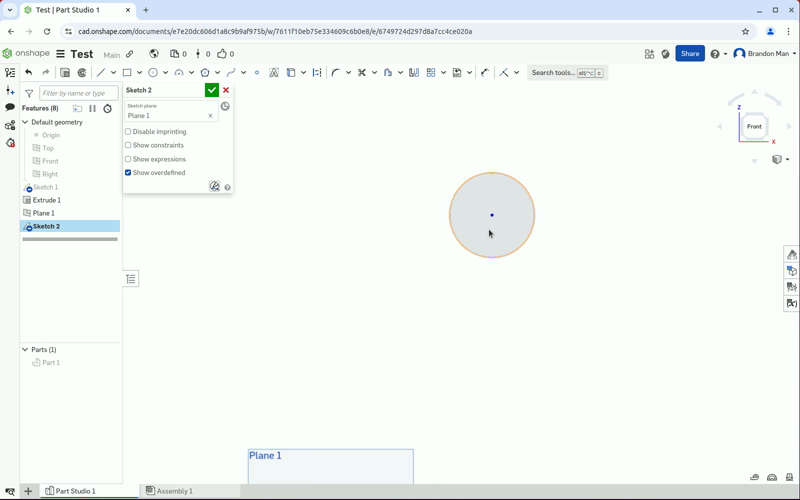
scroll(6)
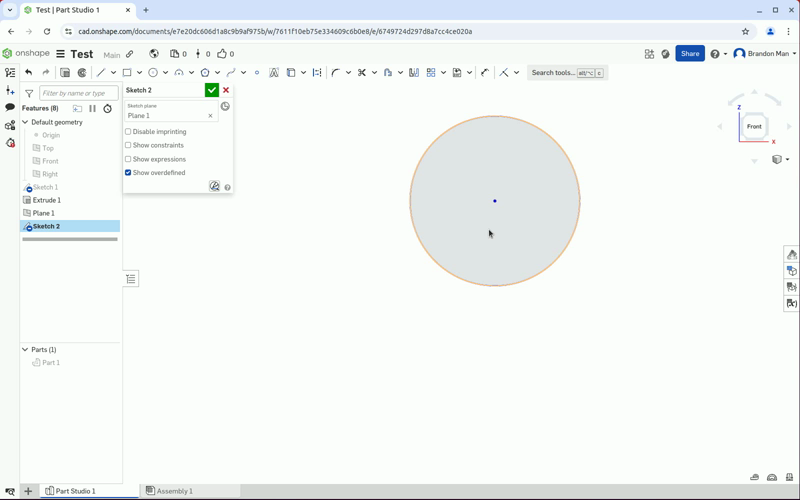
click(489, 229)
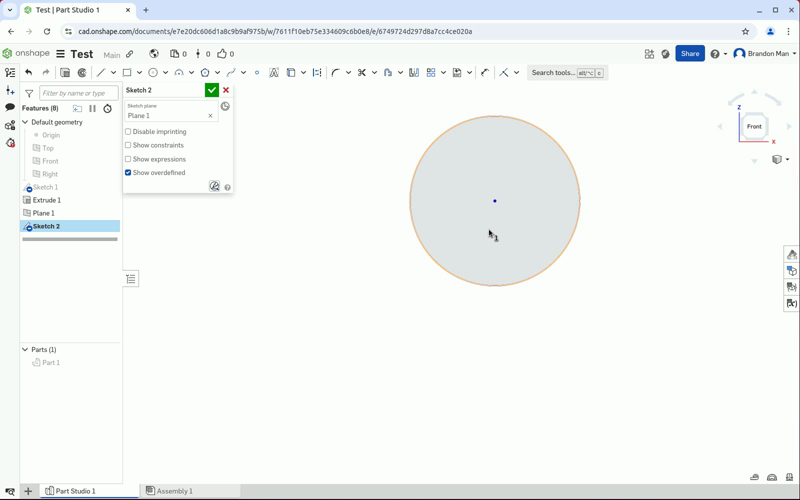
scroll(-6)
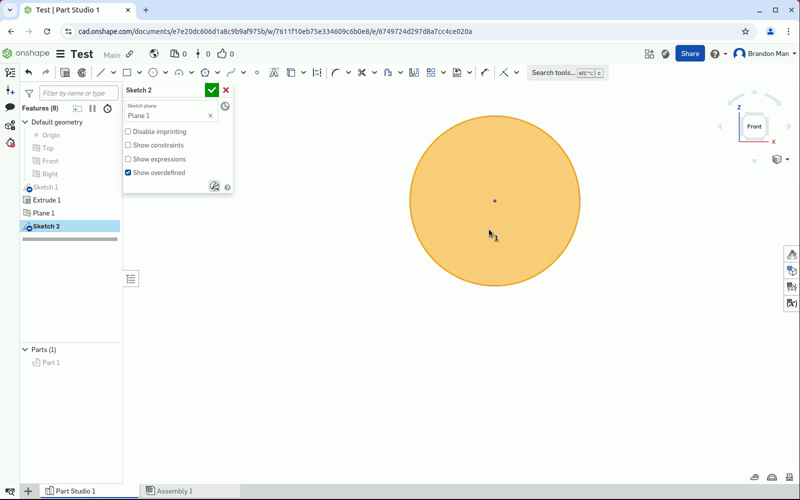
scroll(-6)
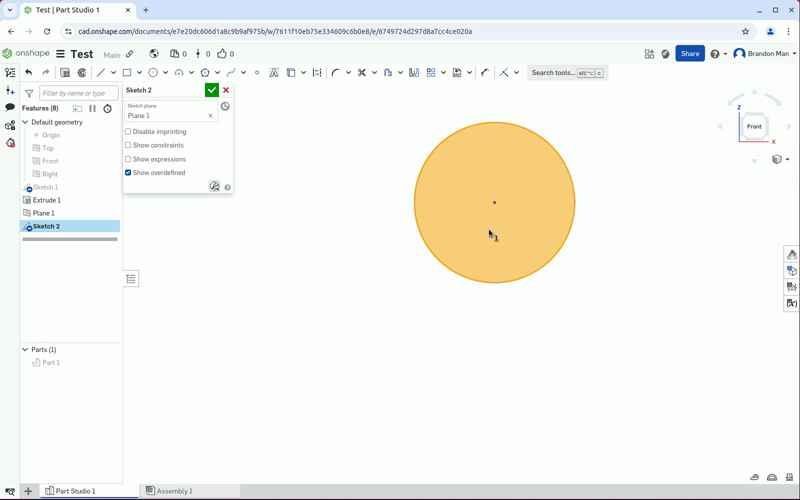
scroll(-6)
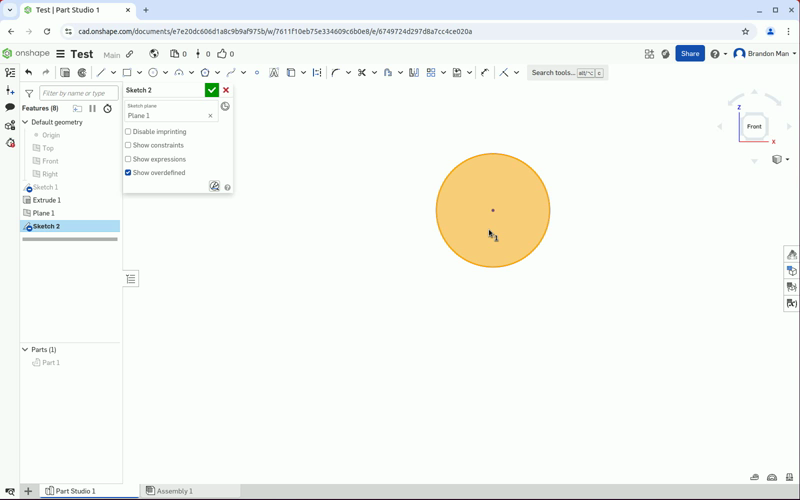
scroll(-6)
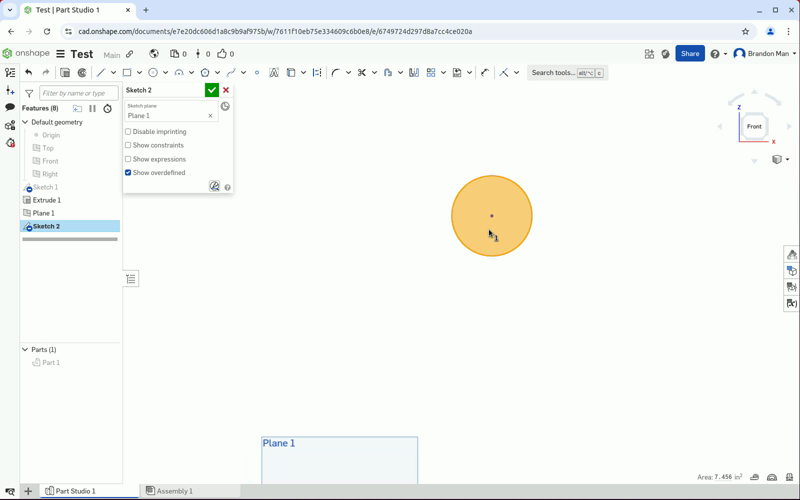
scroll(-6)
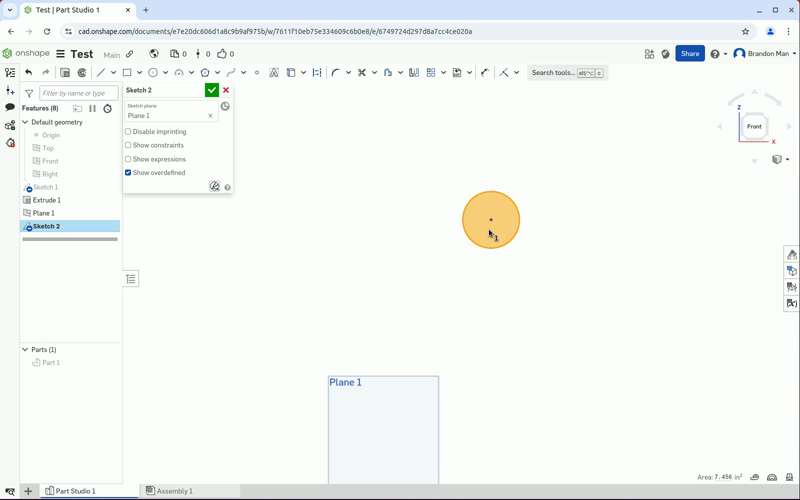
scroll(-6)
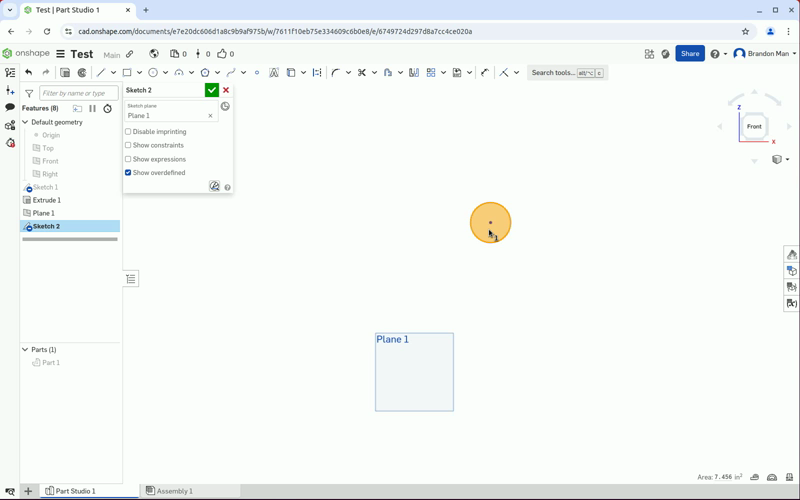
scroll(-6)
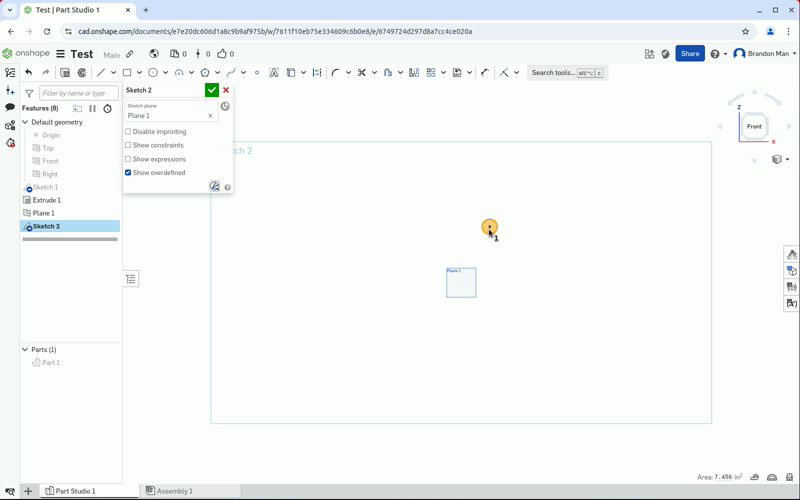
mouse_move(73, 352)
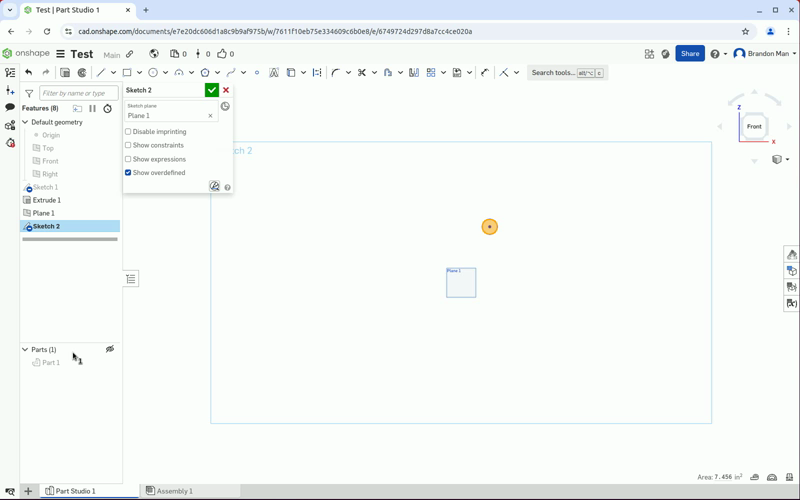
key(shift+y)
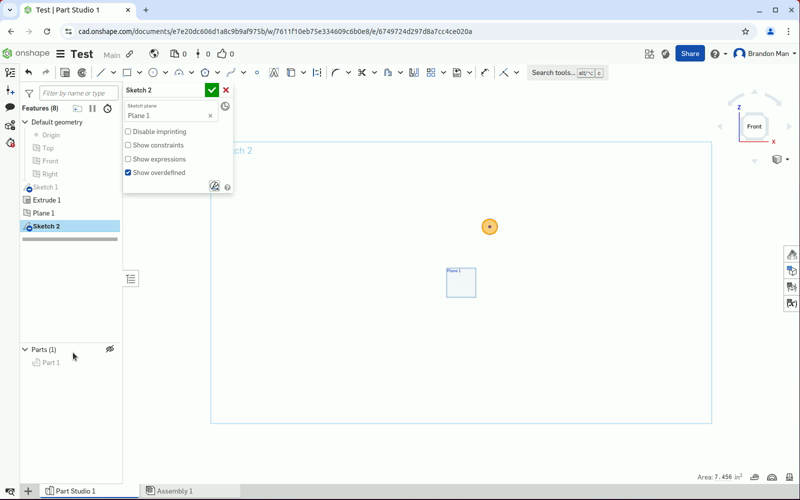
key(shift+e)
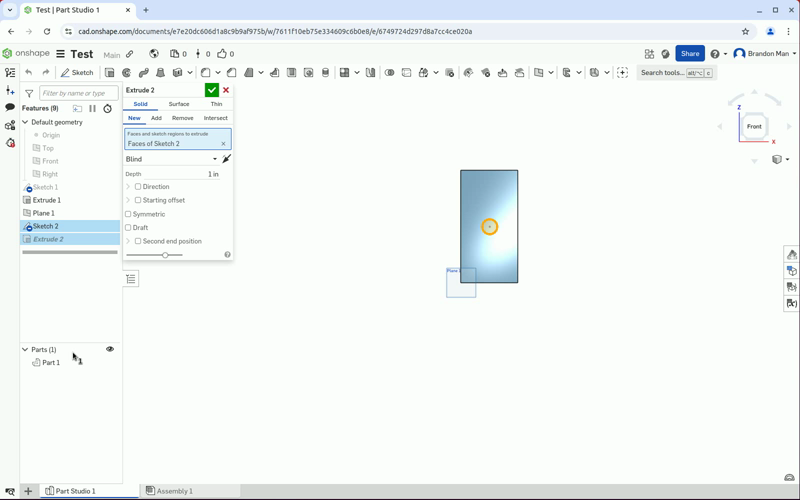
mouse_move(143, 106)
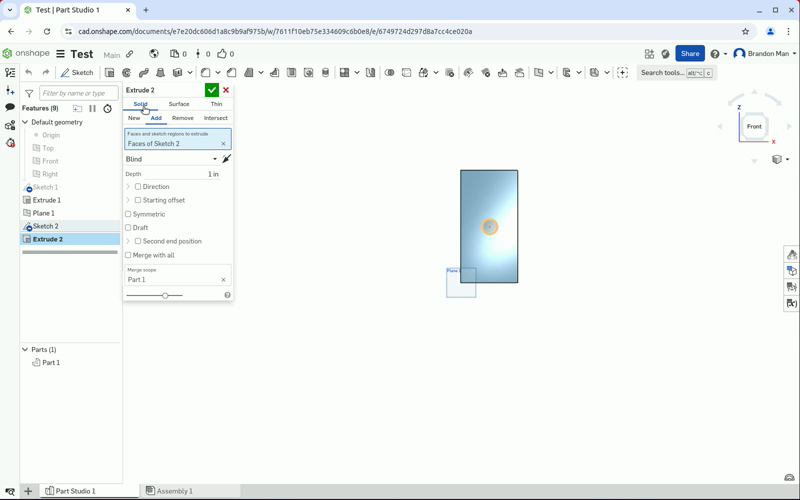
click(143, 106)
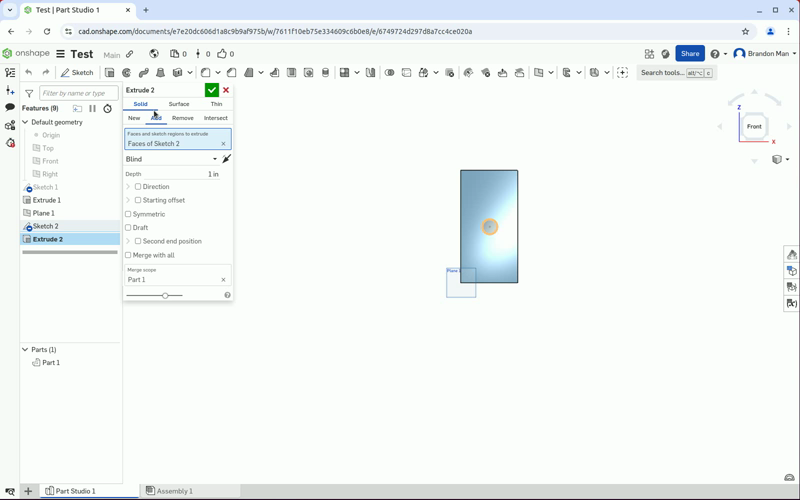
mouse_move(186, 120)
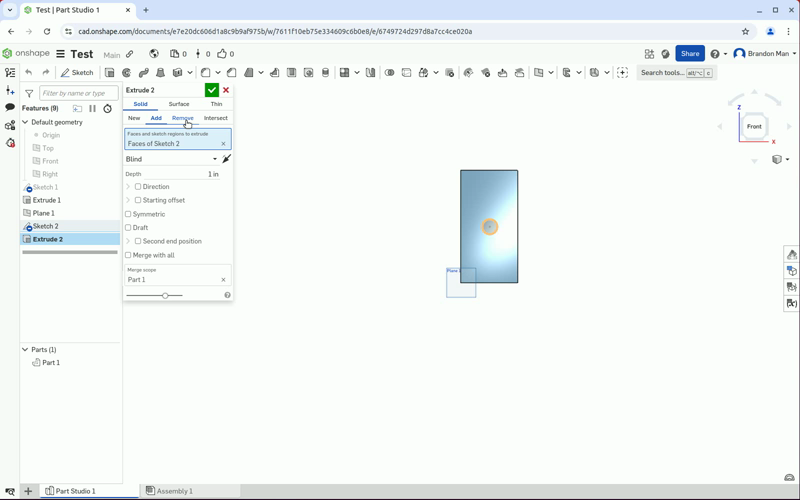
click(186, 120)
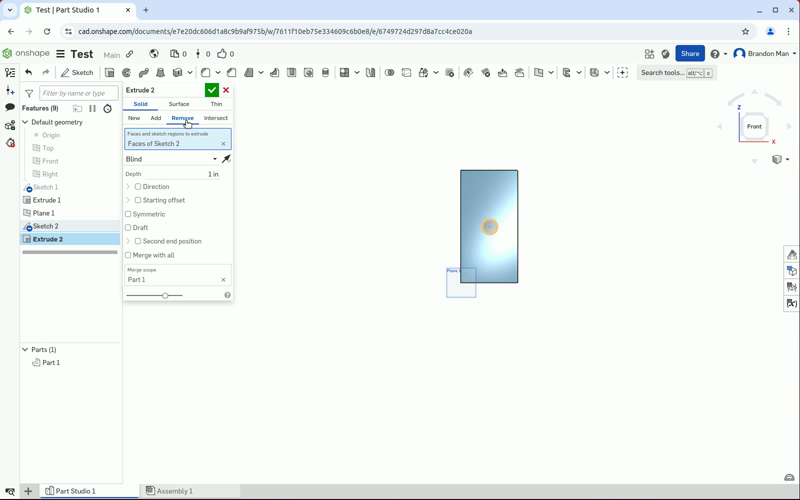
key(tab, 4)
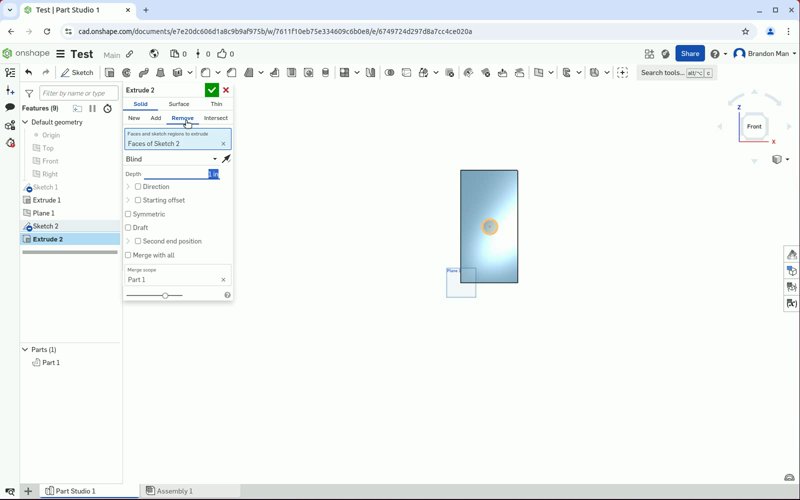
text(23.108)
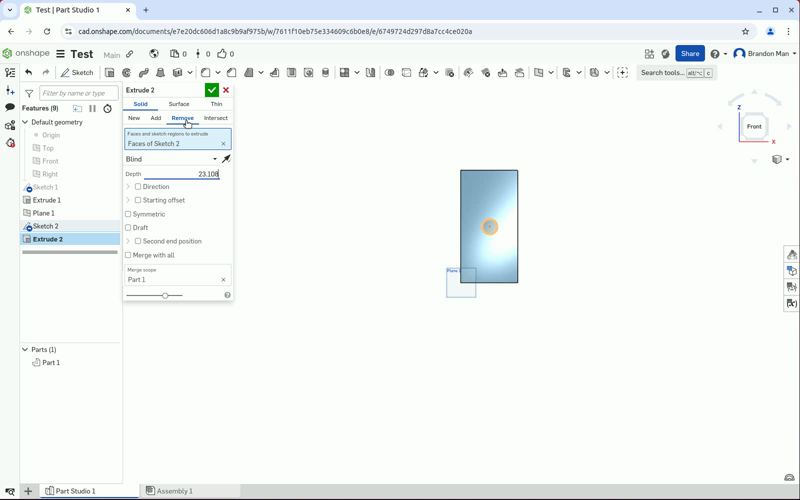
key(tab, 6)
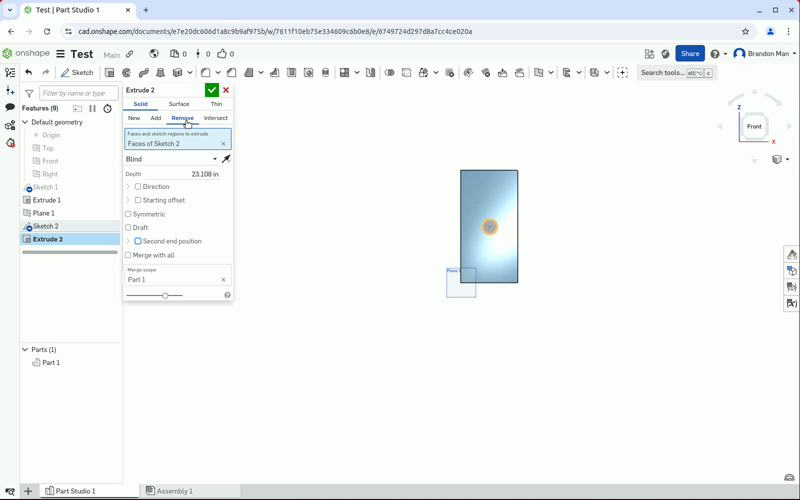
key(space)
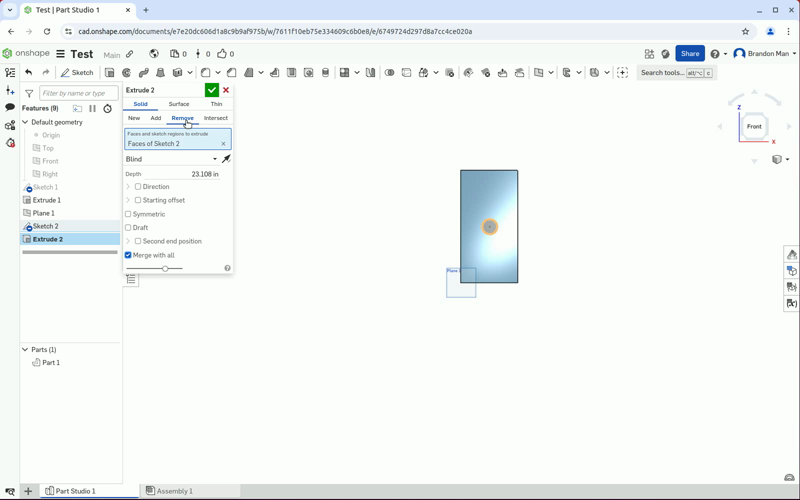
key(enter)
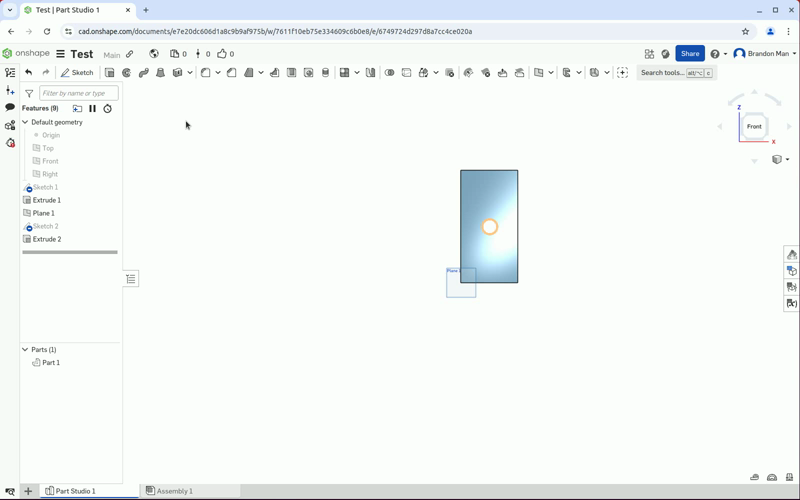
key(shift+h)
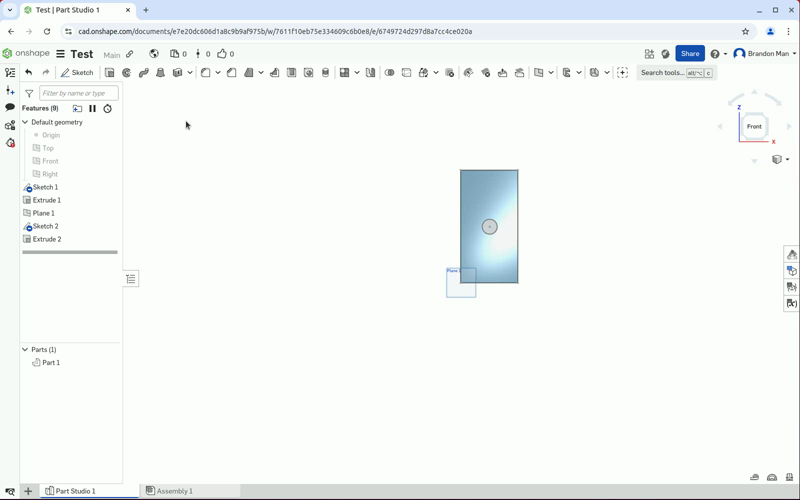
key(shift+h)
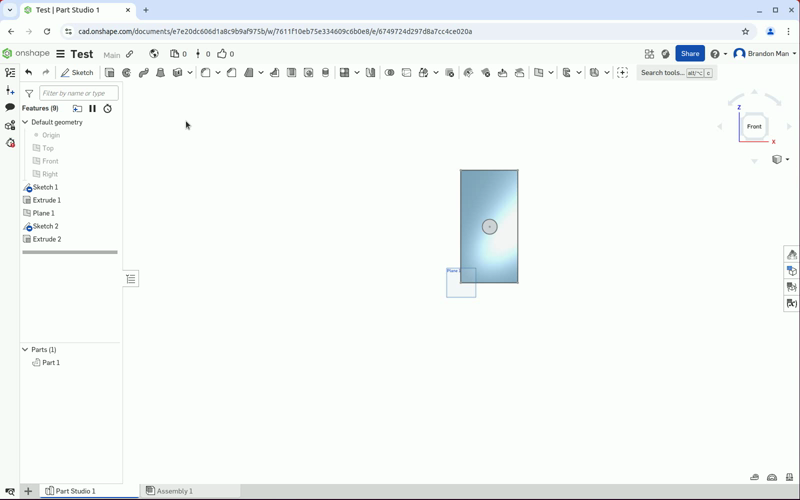
key(shift+7)
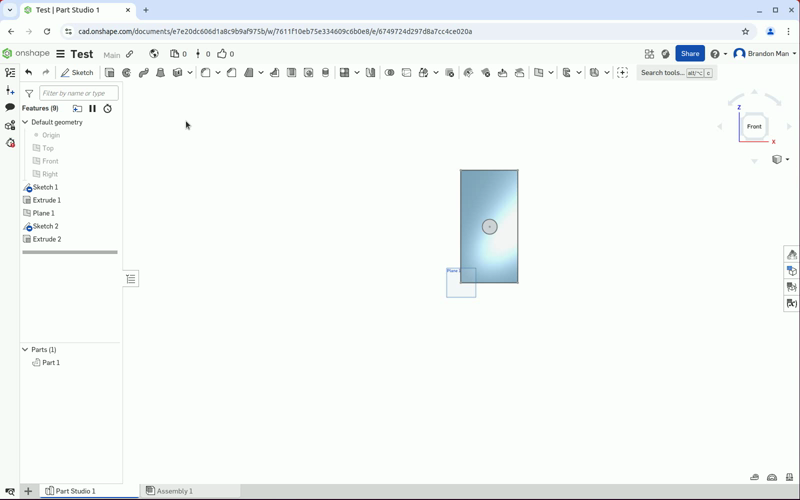
key(left, 2)
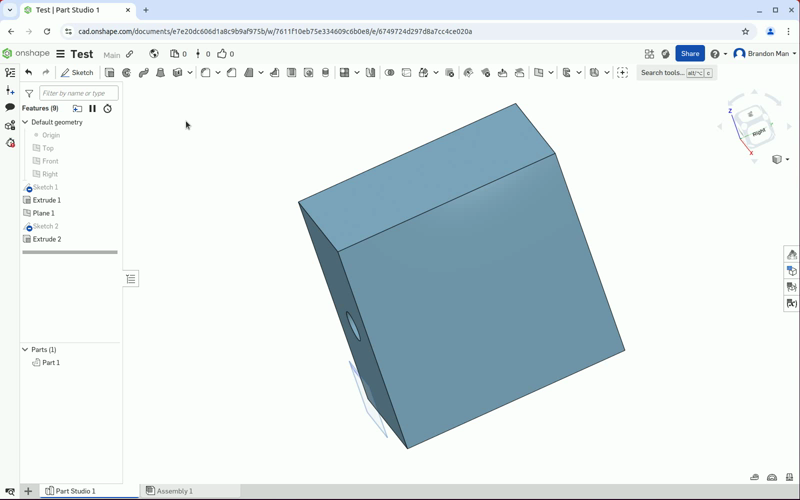
key(down, 2)
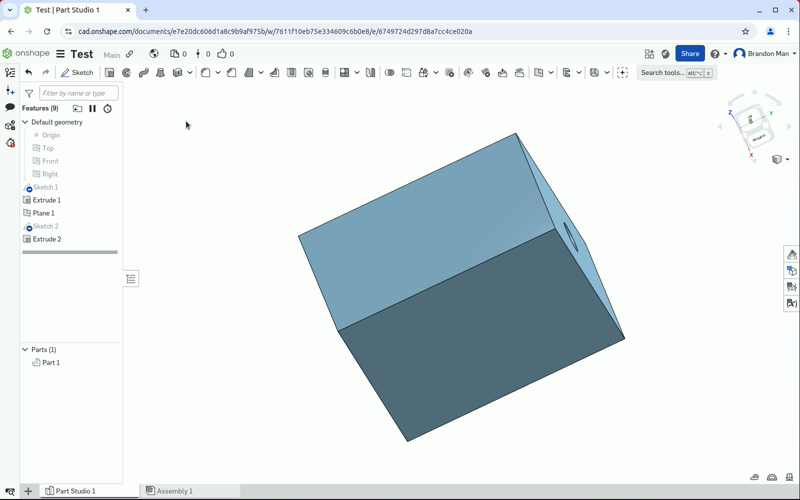
key(up, 2)
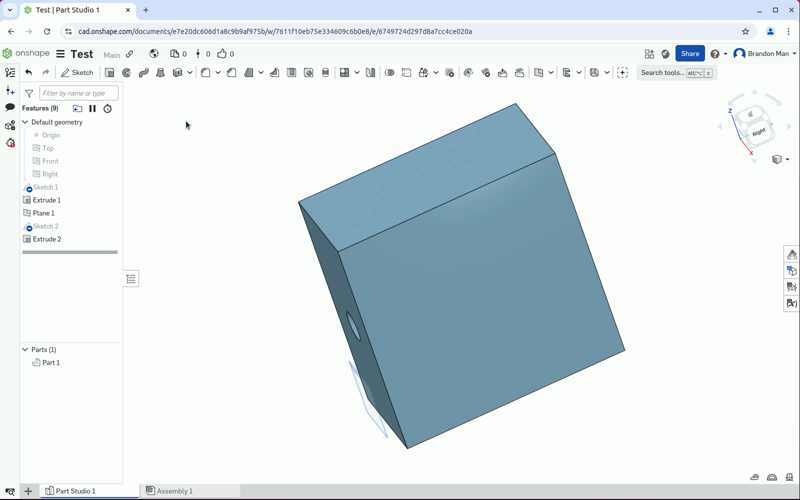
key(right, 2)
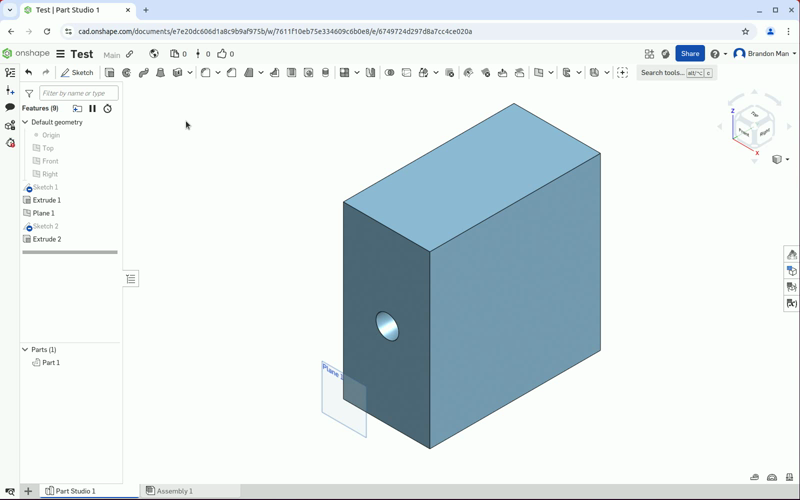
mouse_move(73, 189)
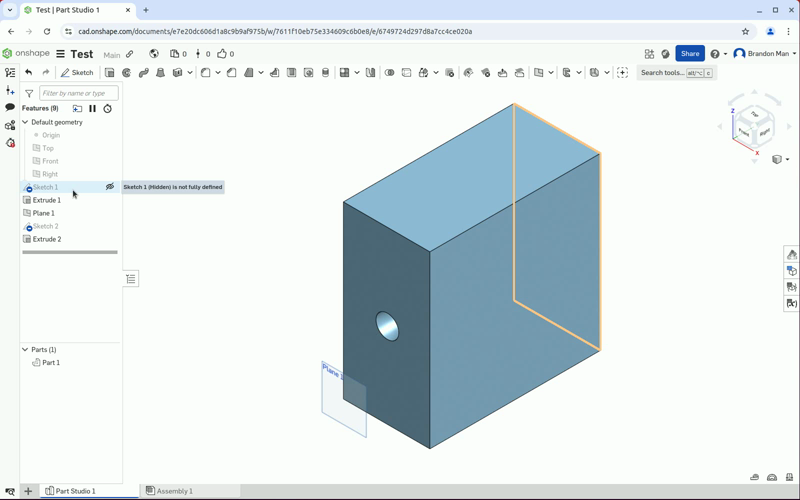
click(73, 189)